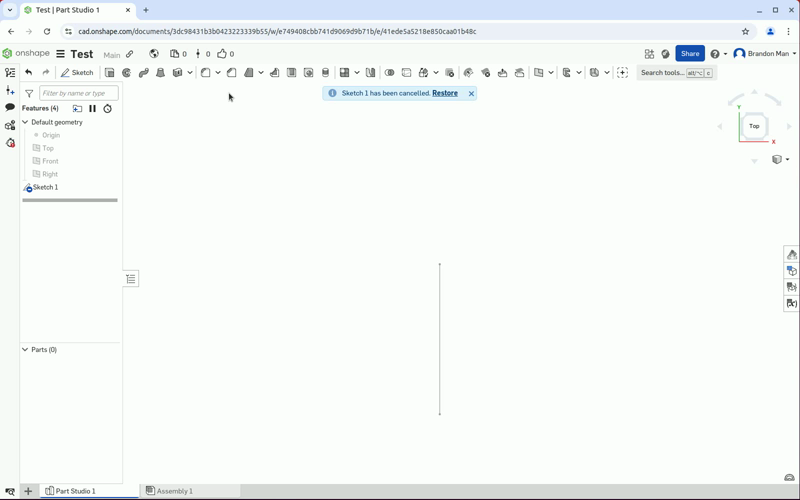
key(shift+h)
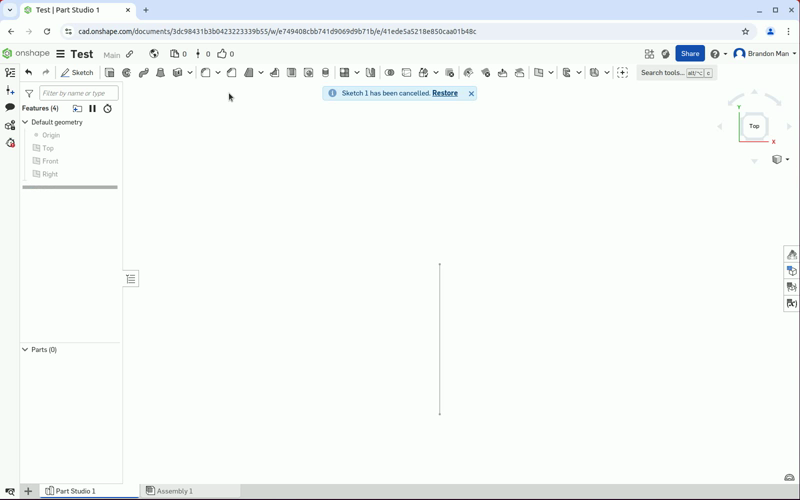
key(shift+s)
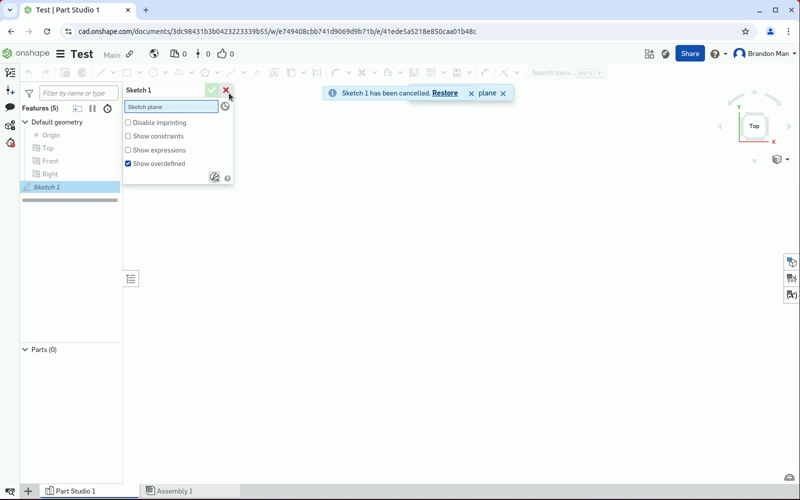
mouse_move(73, 150)
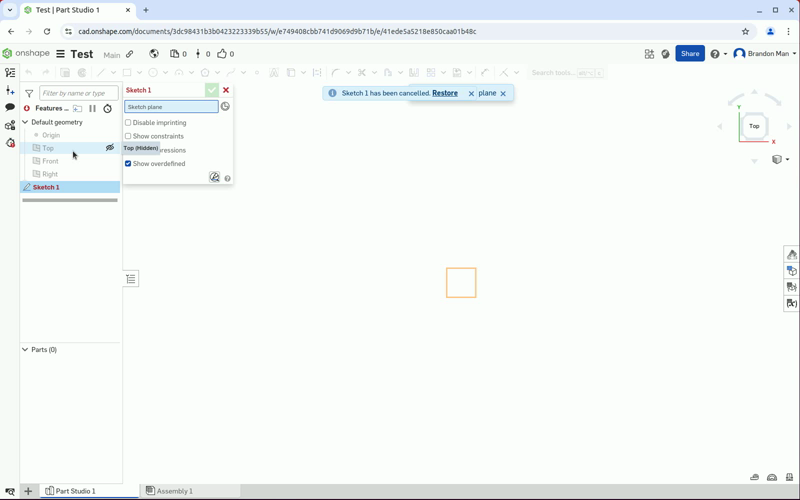
click(73, 150)
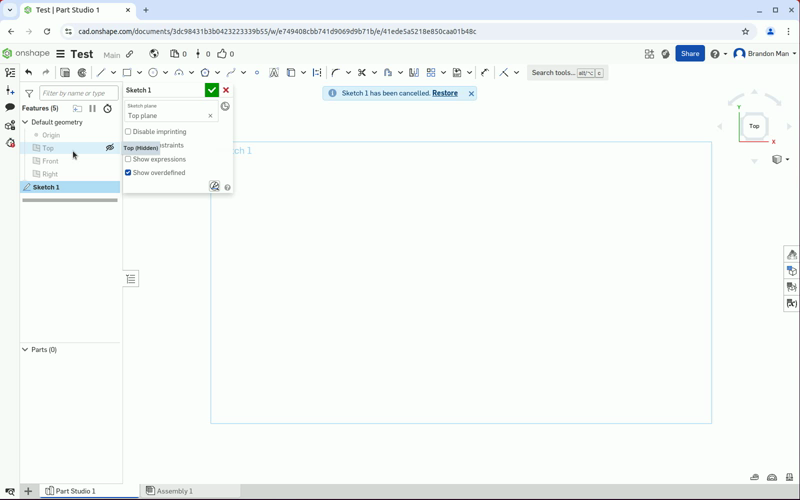
mouse_move(73, 352)
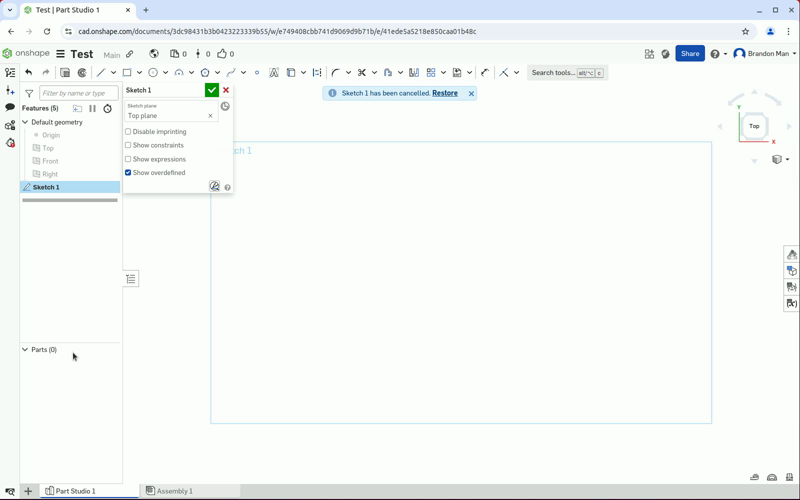
key(y)
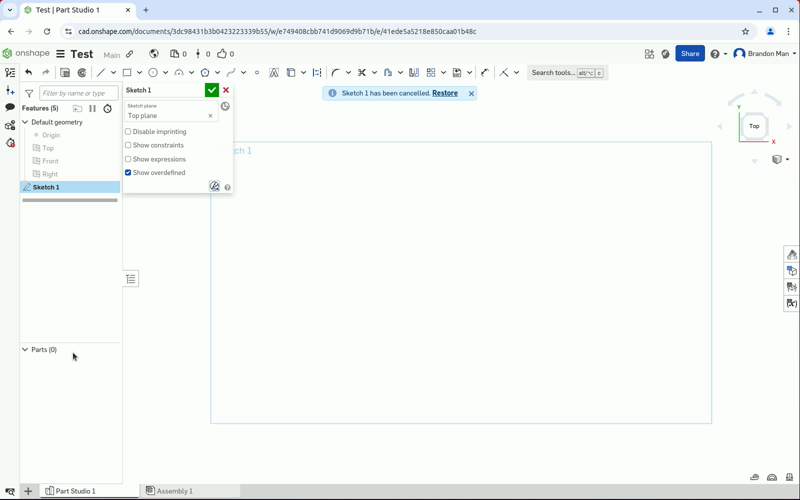
key(l)
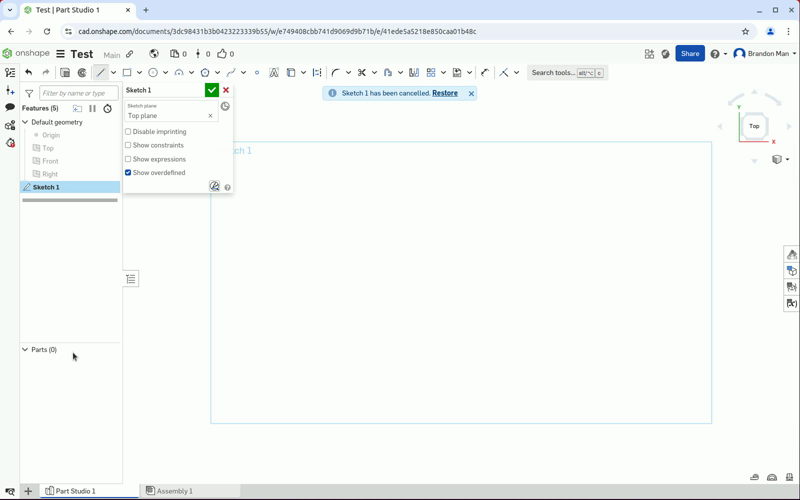
key_down(shift)
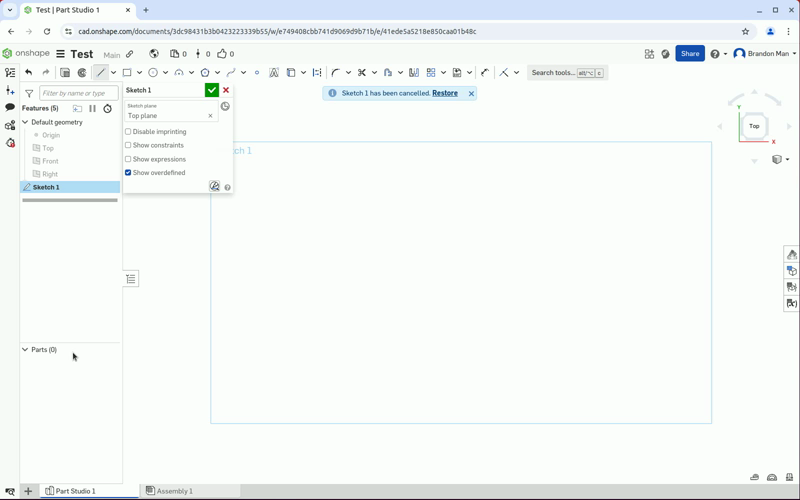
mouse_move(348, 339)
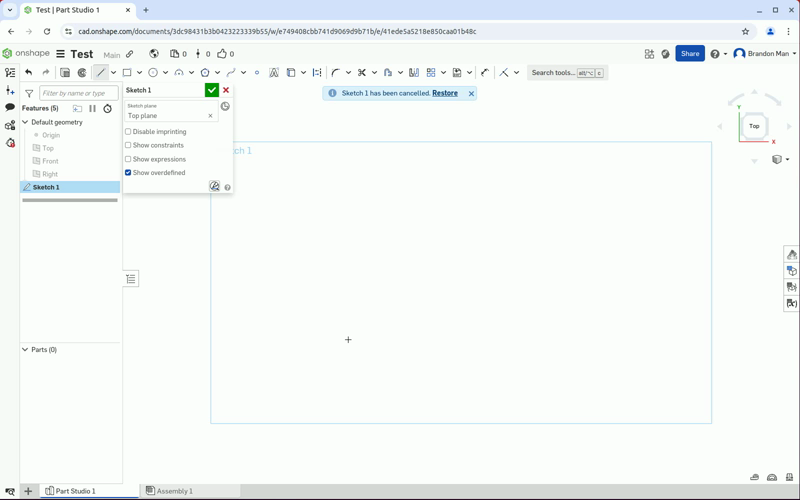
click(348, 339)
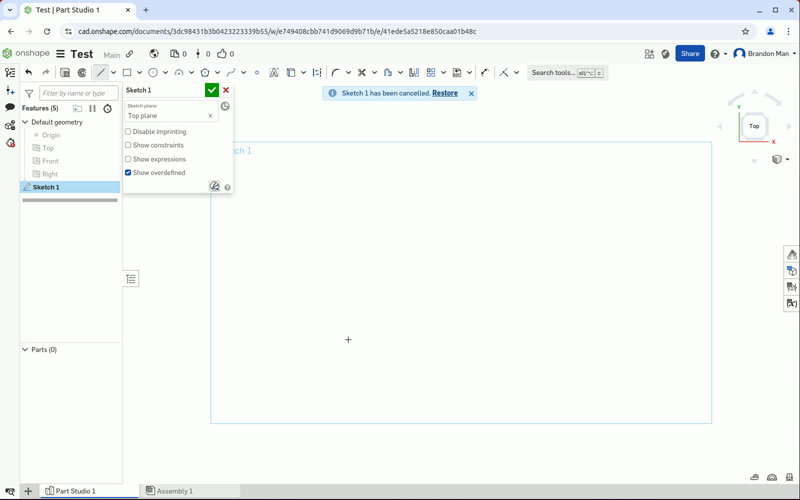
key_up(shift)
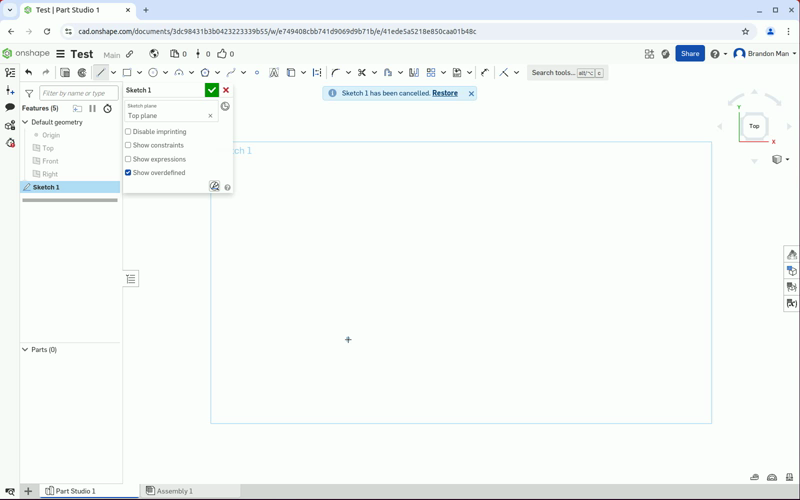
key_down(shift)
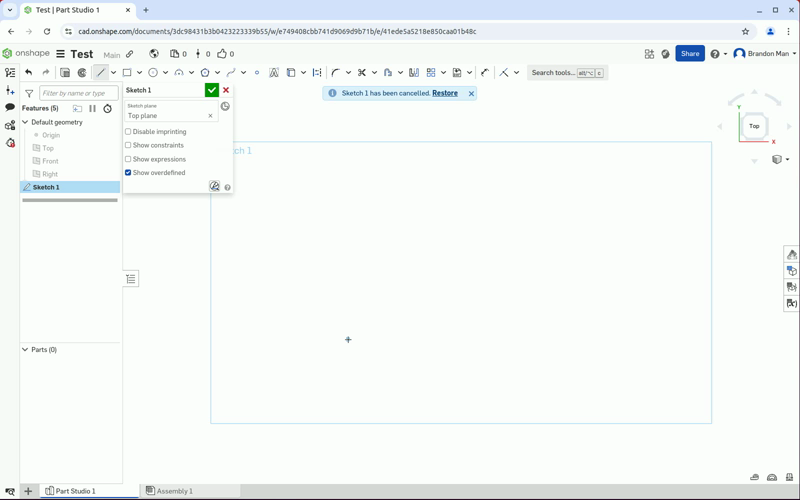
mouse_move(572, 339)
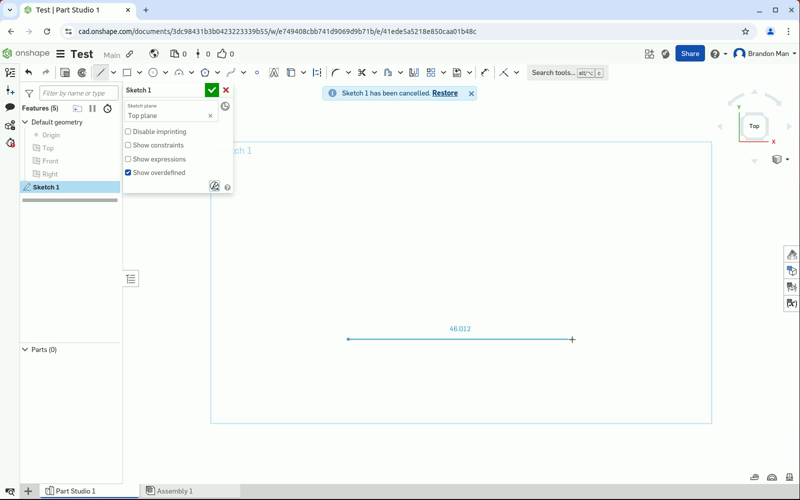
click(572, 339)
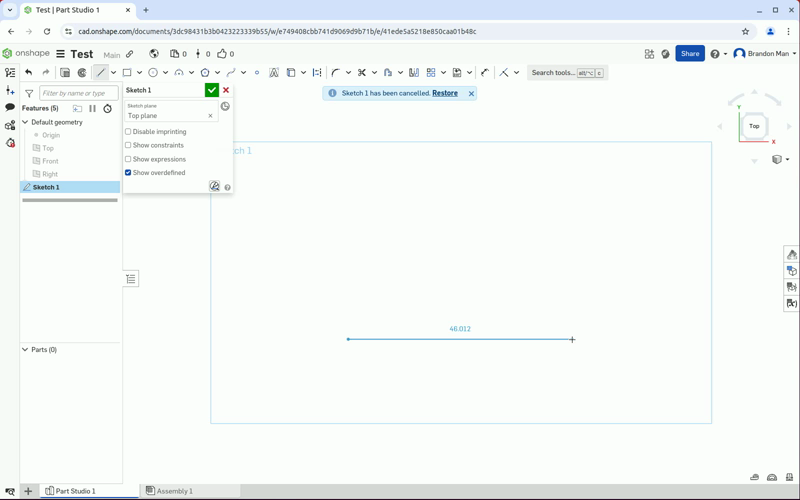
key_up(shift)
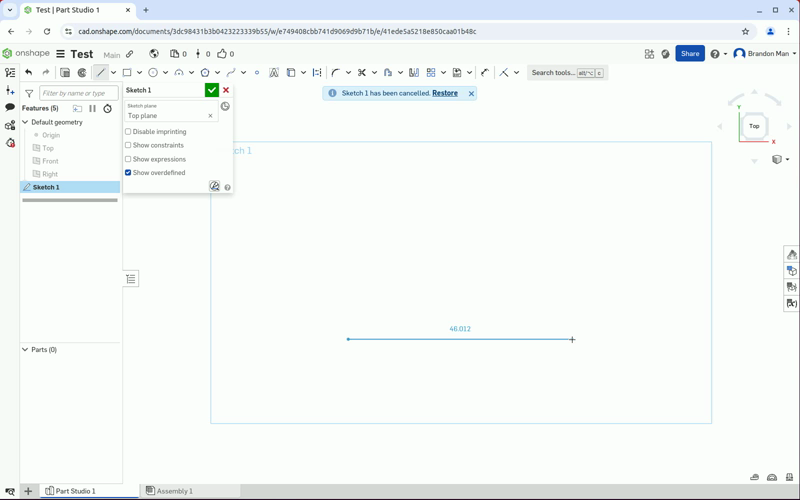
key_down(shift)
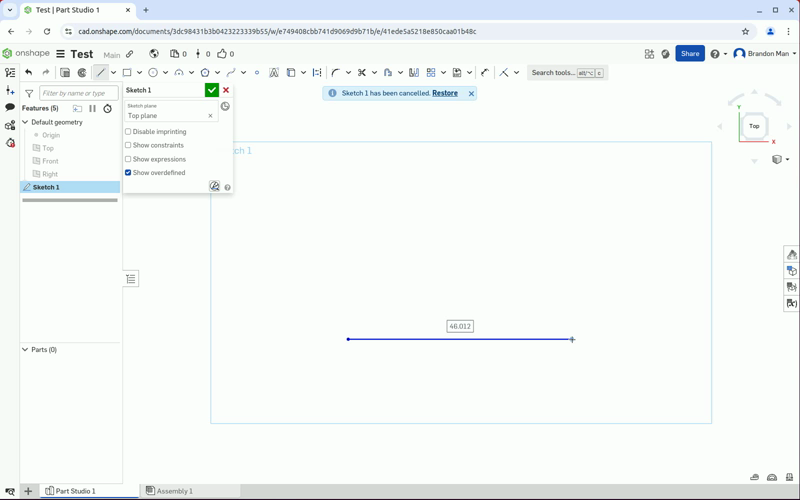
mouse_move(572, 226)
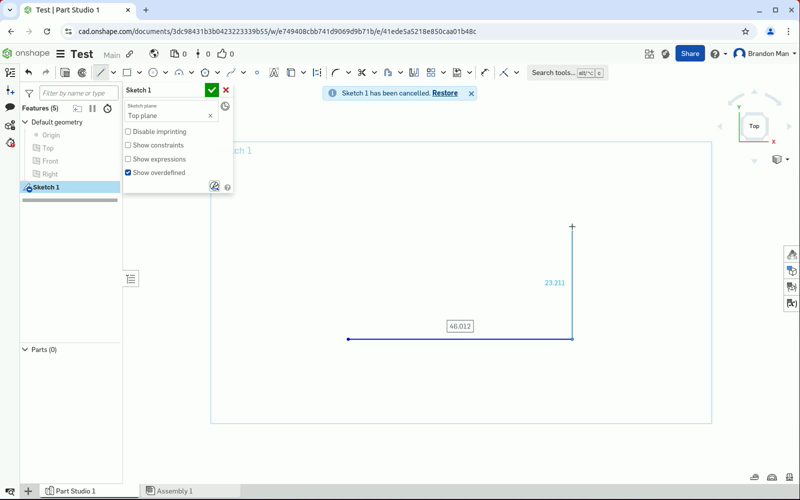
click(572, 226)
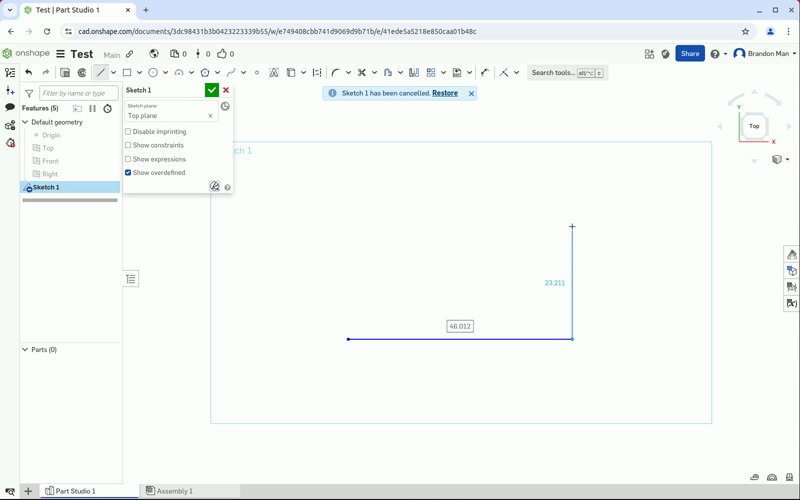
key_up(shift)
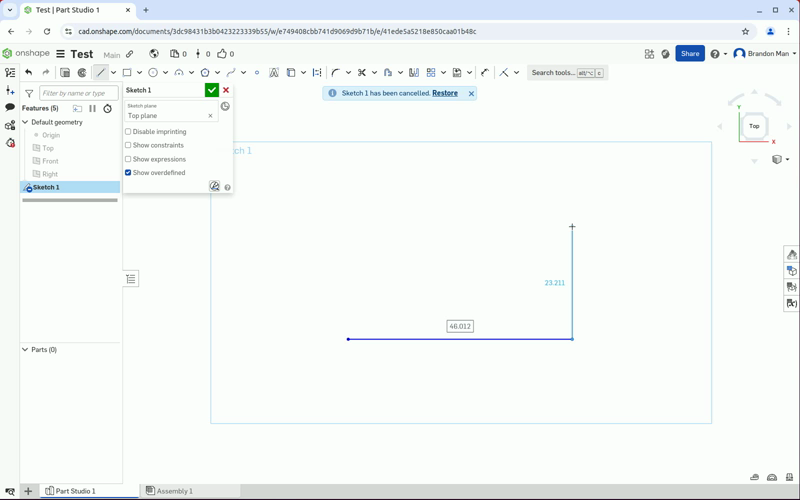
key_down(shift)
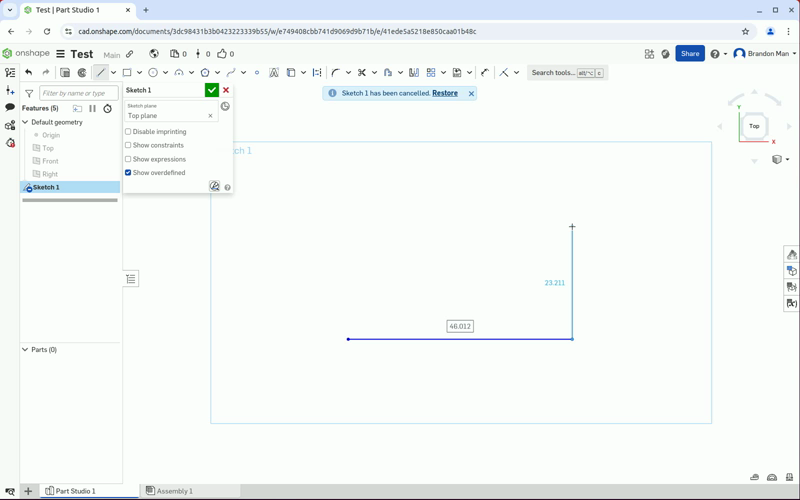
mouse_move(348, 226)
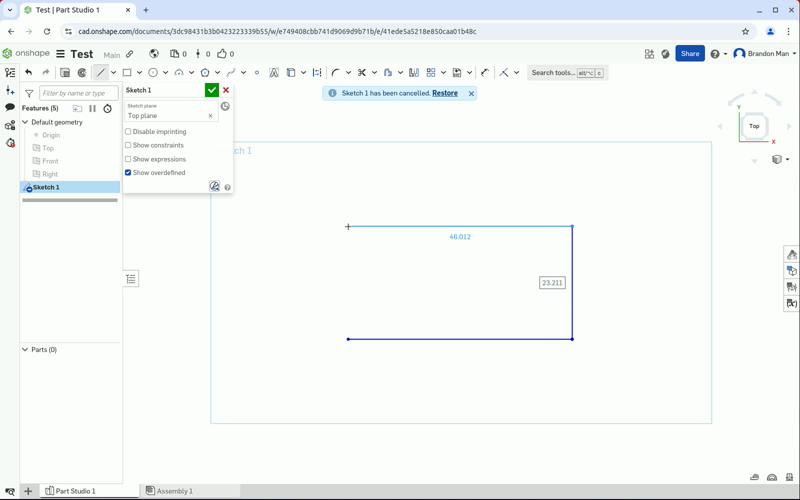
click(348, 226)
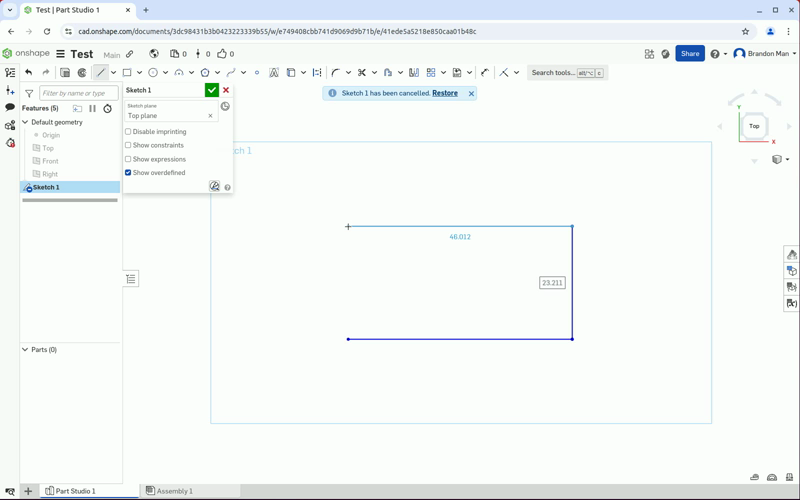
key_up(shift)
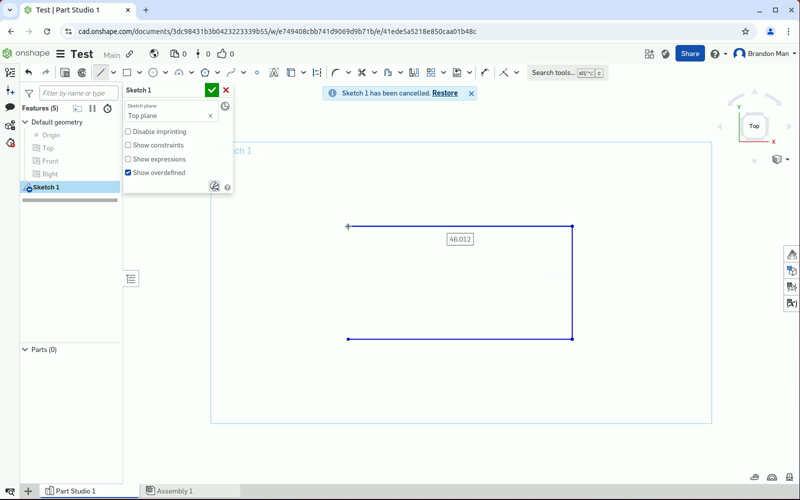
key_down(shift)
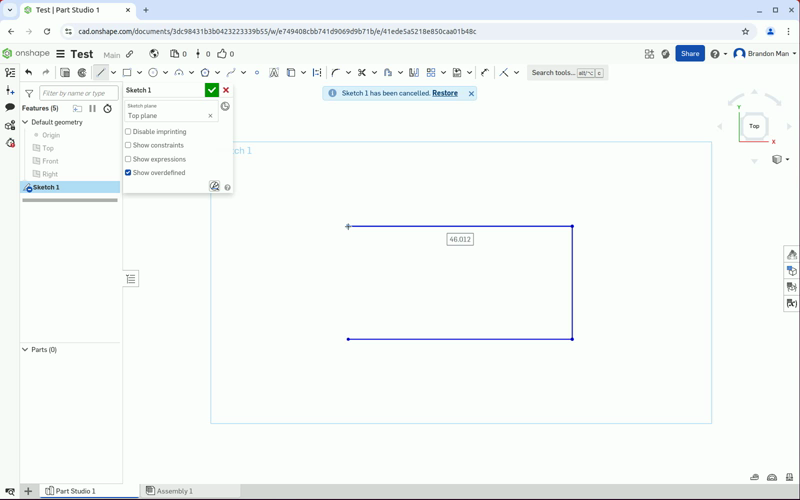
mouse_move(348, 339)
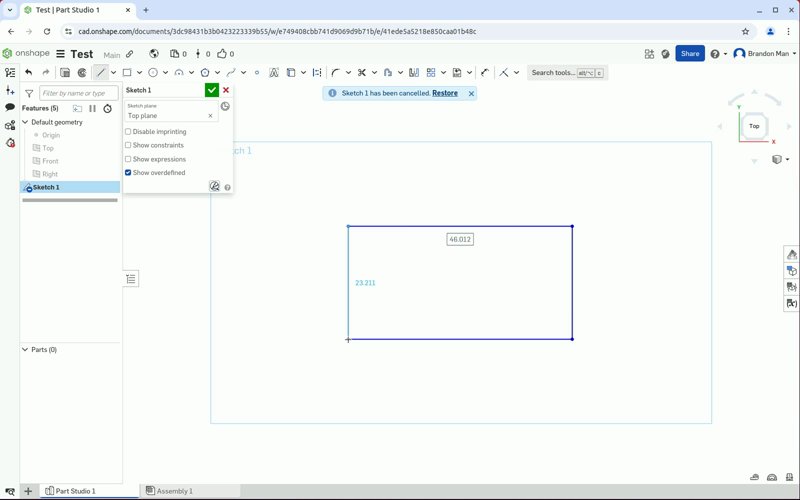
key_up(shift)
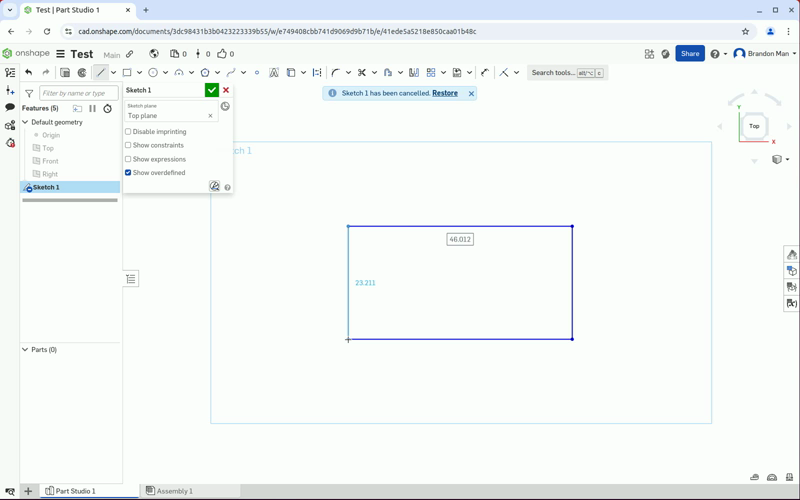
click(348, 339)
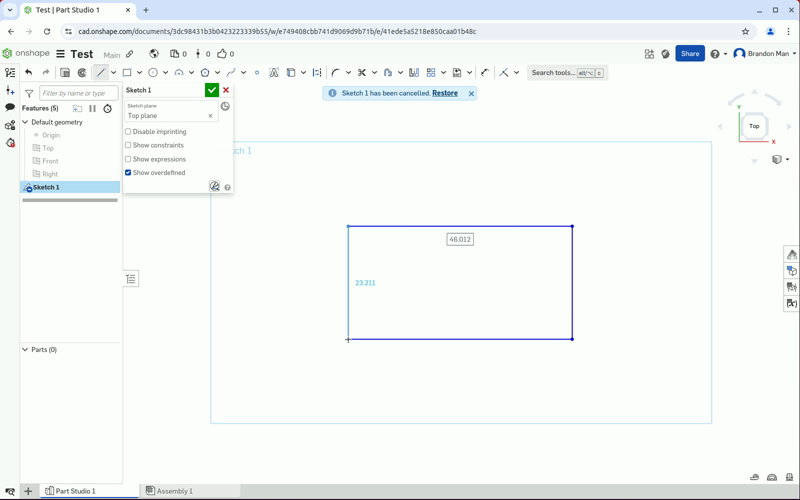
key(esc)
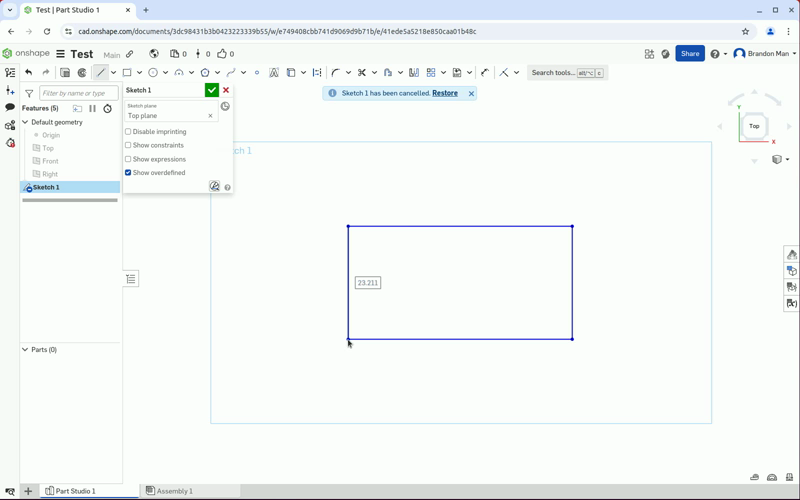
mouse_move(401, 284)
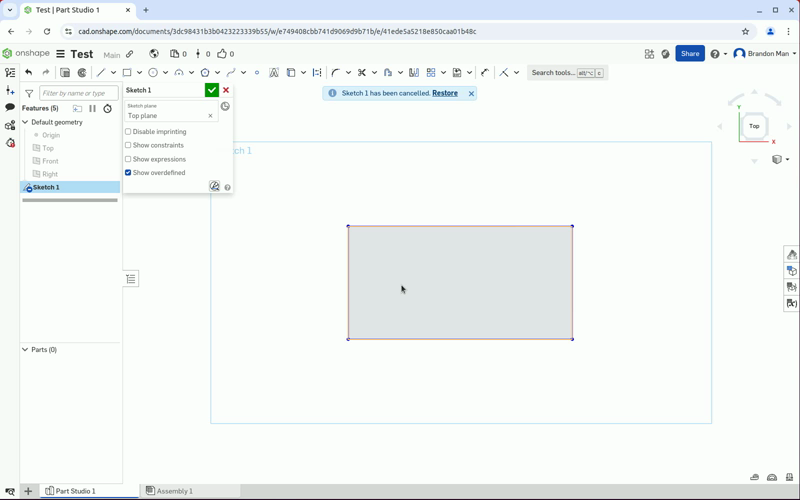
click(401, 284)
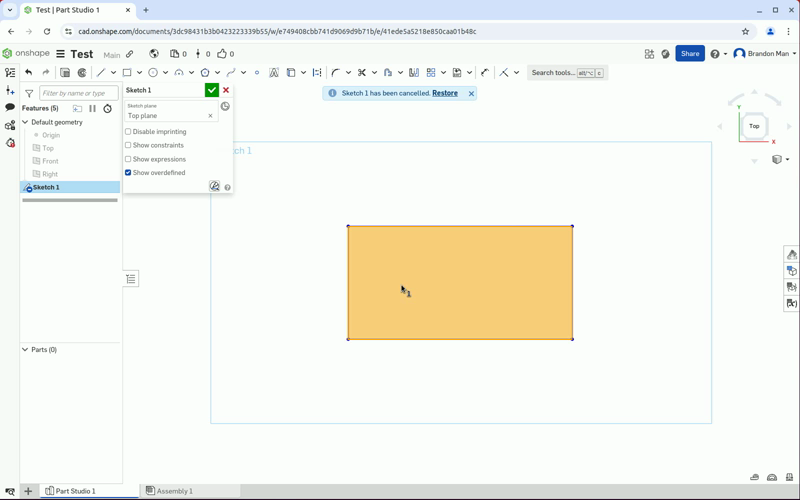
mouse_move(73, 352)
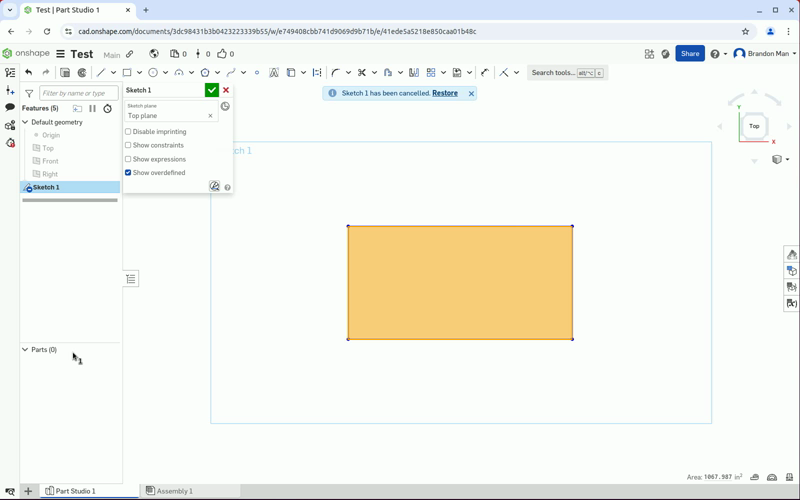
key(shift+y)
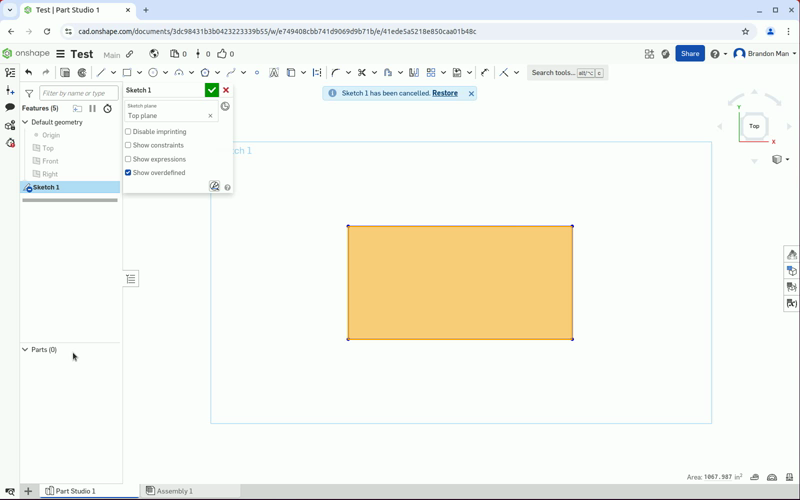
key(shift+e)
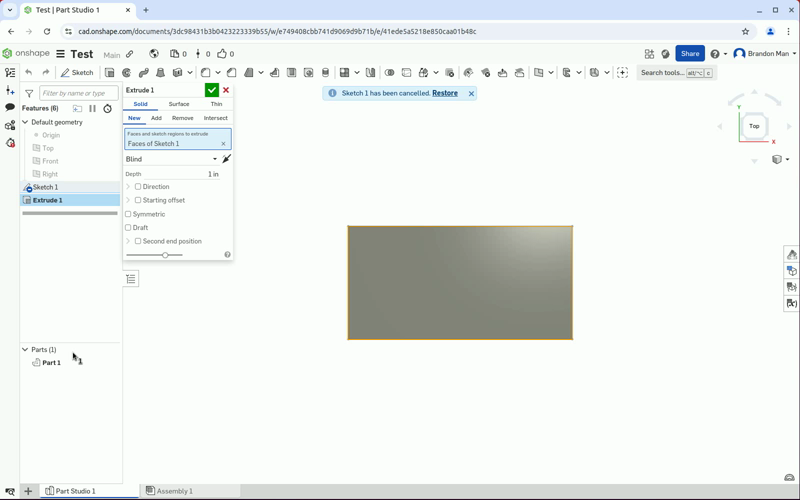
mouse_move(143, 106)
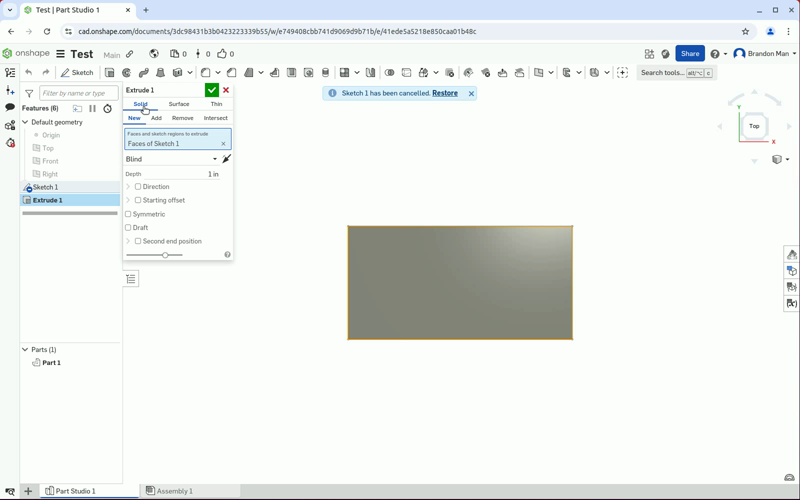
click(143, 106)
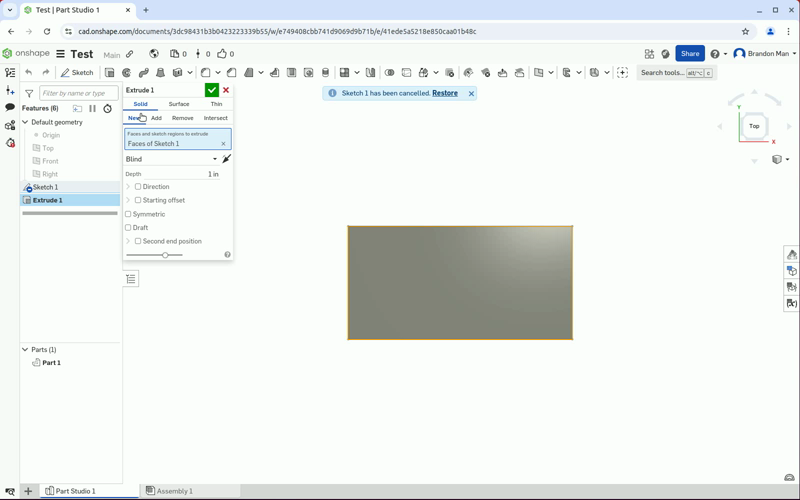
mouse_move(137, 120)
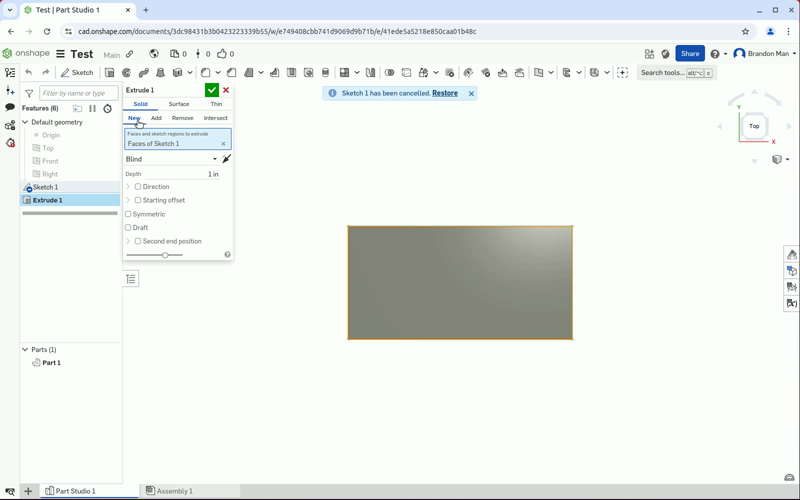
click(137, 120)
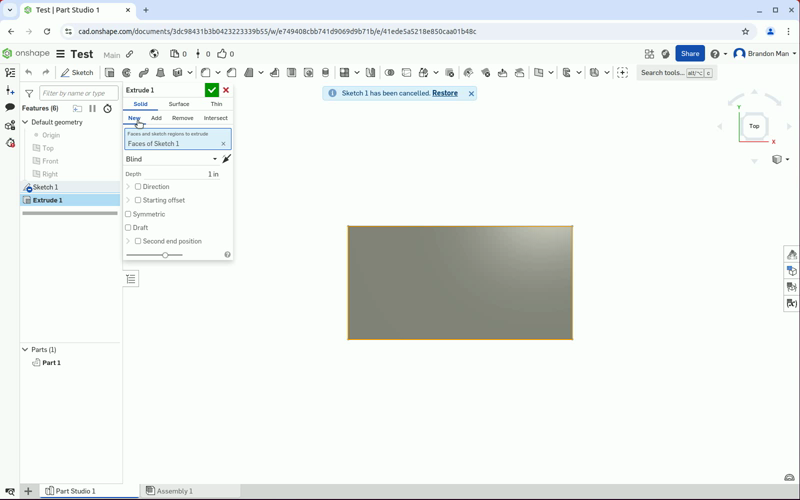
key(tab, 4)
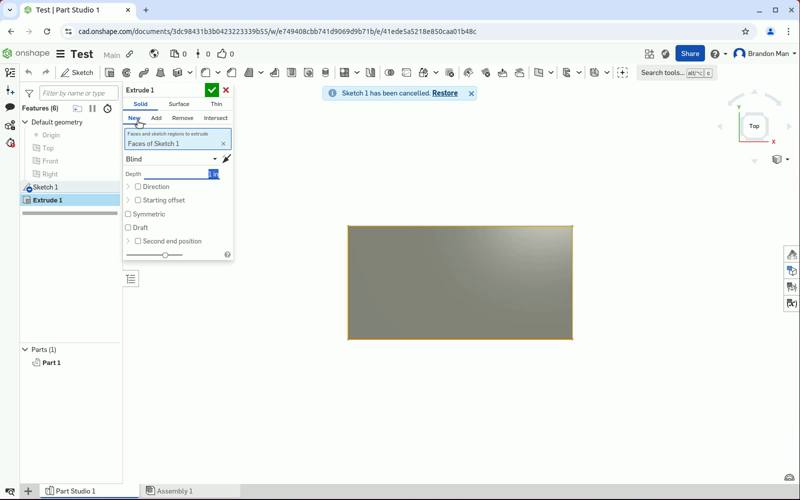
text(9.628)
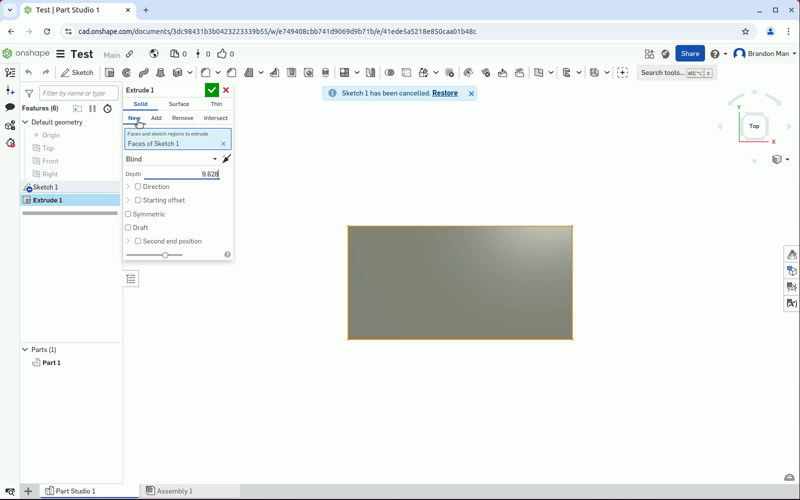
key(tab, 3)
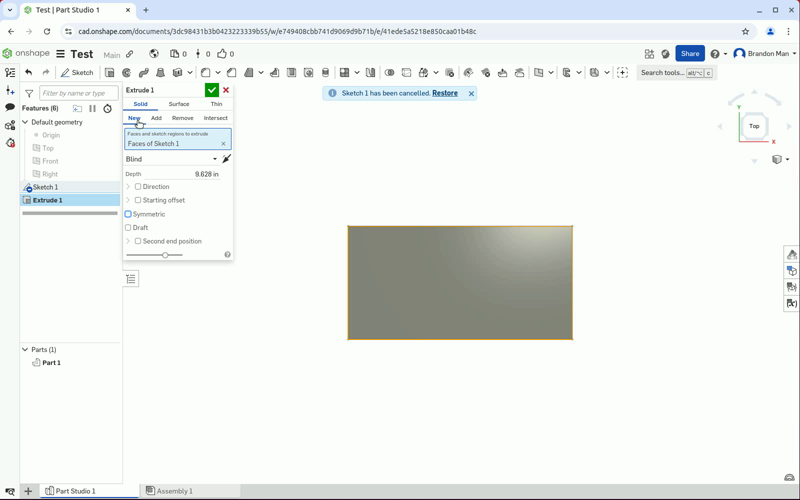
key(space)
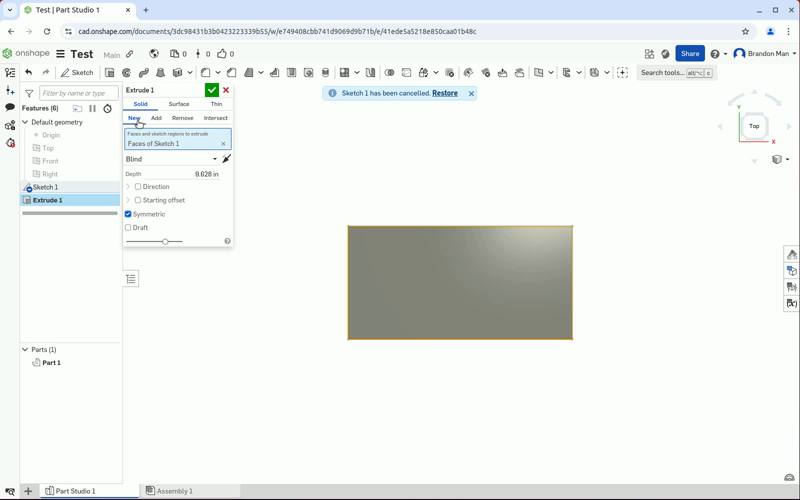
key(enter)
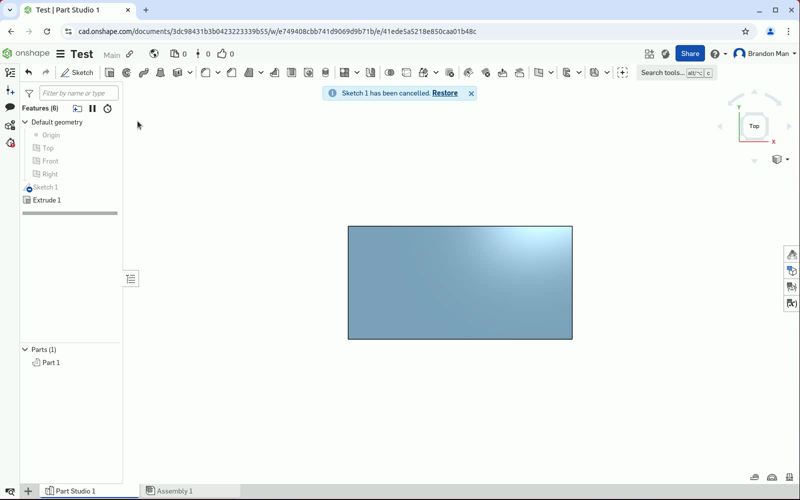
key(shift+h)
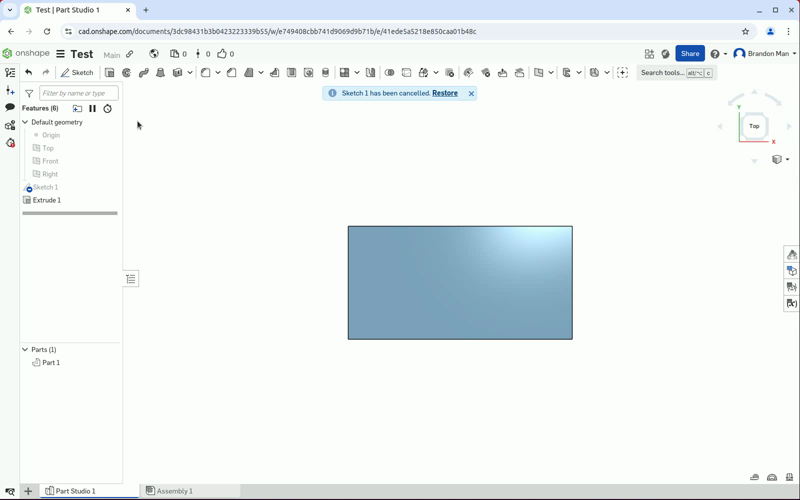
key(shift+h)
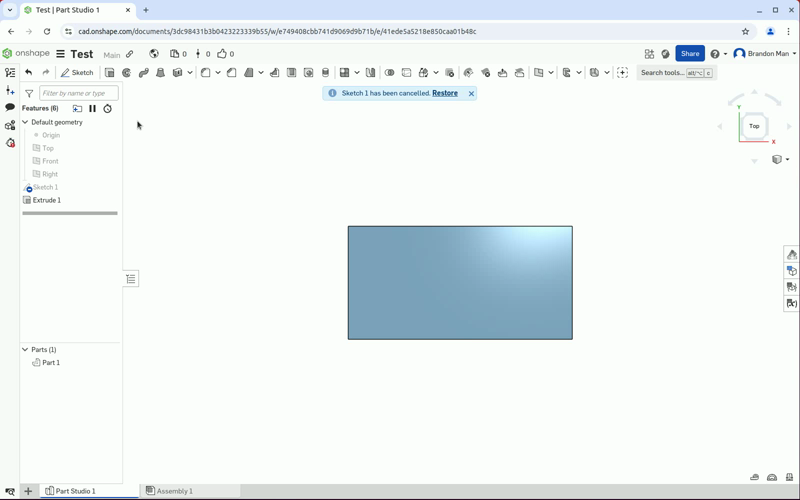
mouse_move(73, 189)
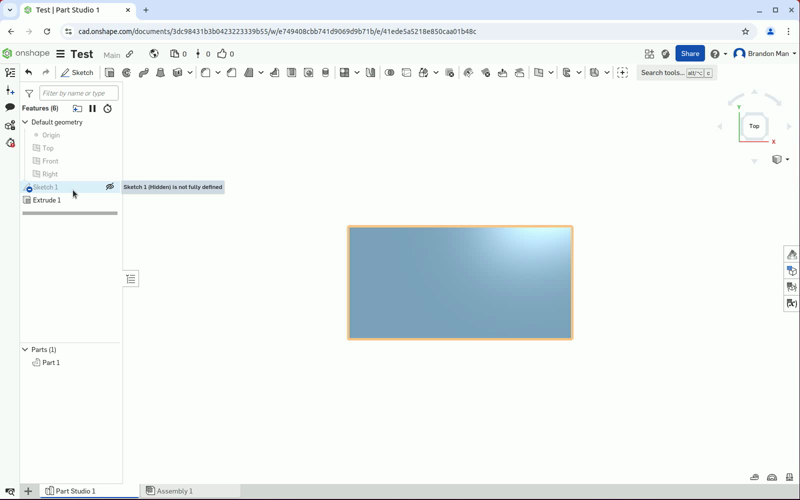
click(73, 189)
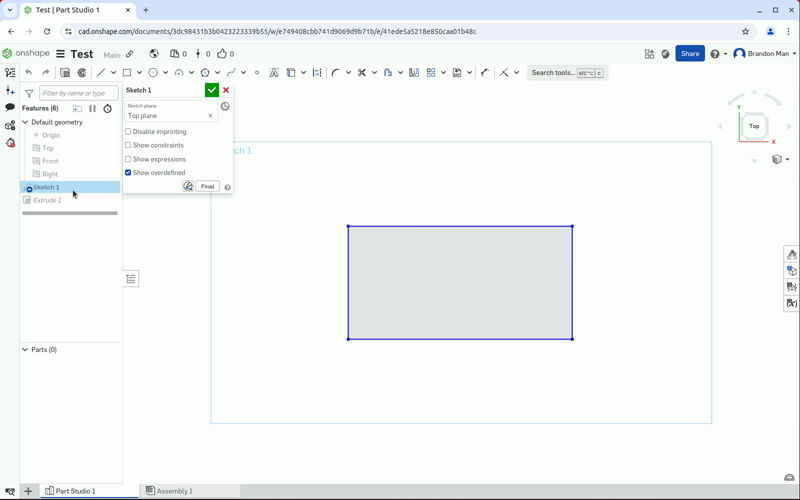
mouse_move(229, 92)
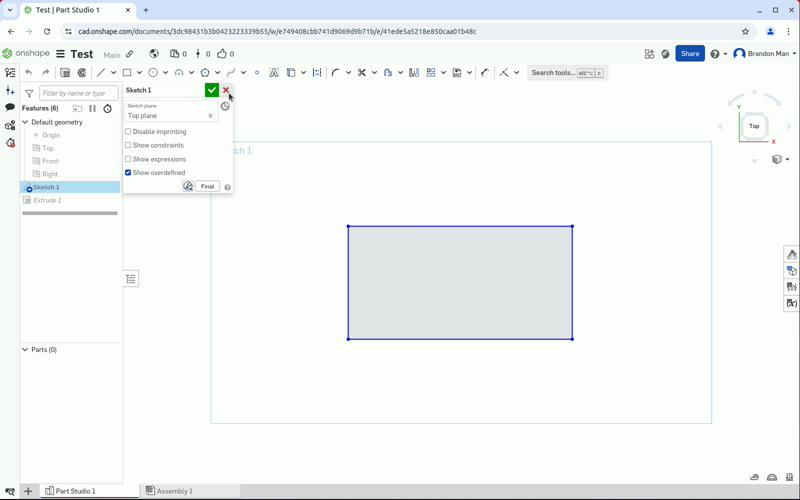
click(229, 92)
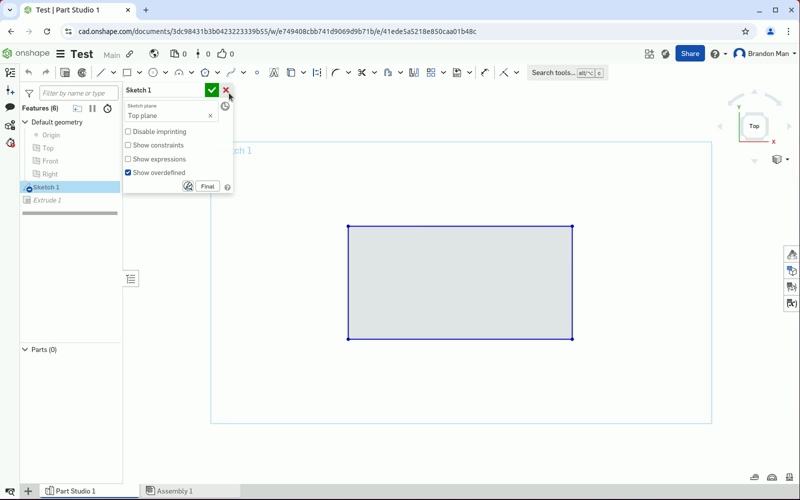
key(shift+s)
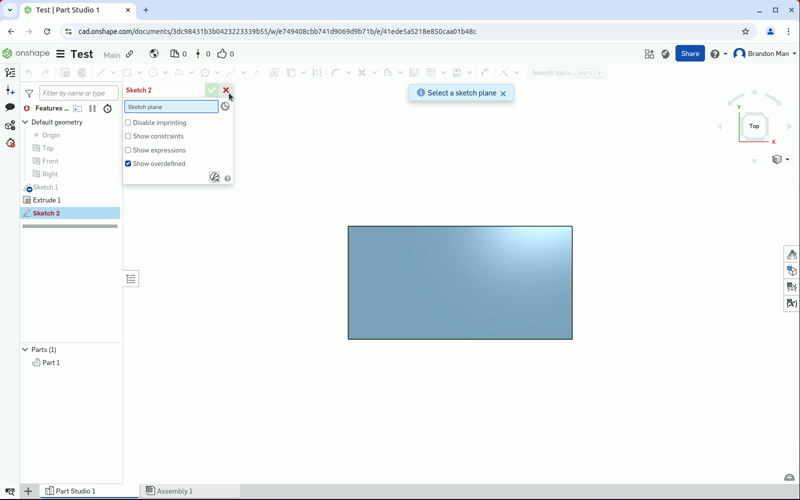
mouse_move(73, 150)
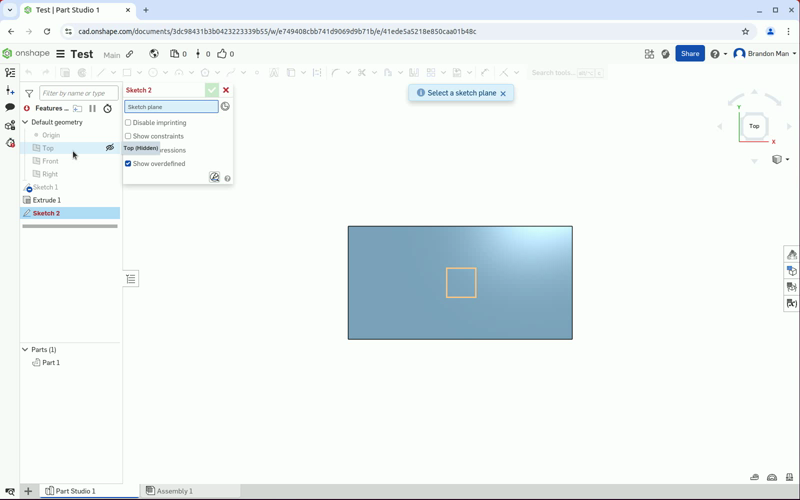
click(73, 150)
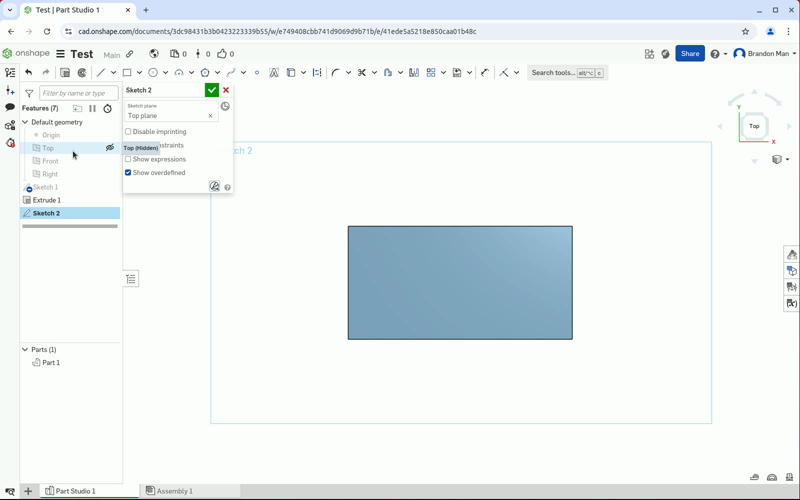
mouse_move(73, 352)
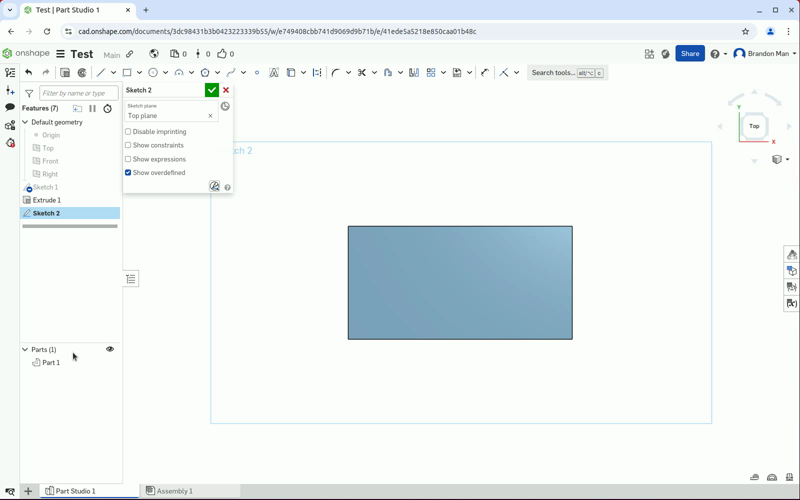
key(y)
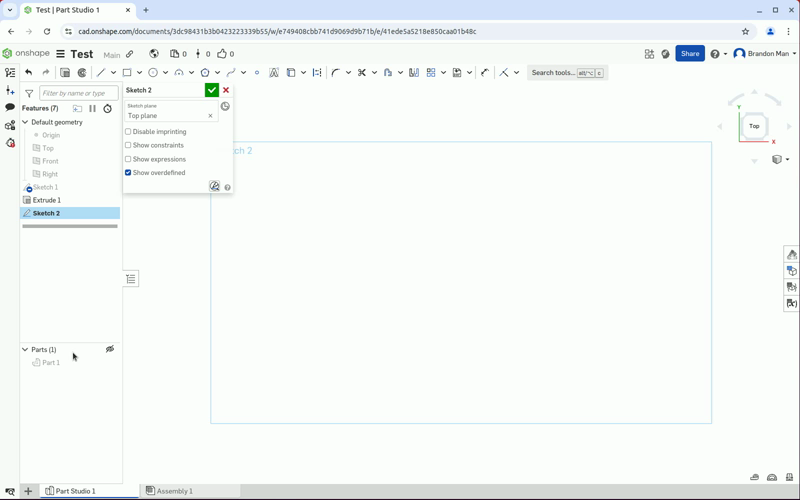
key(l)
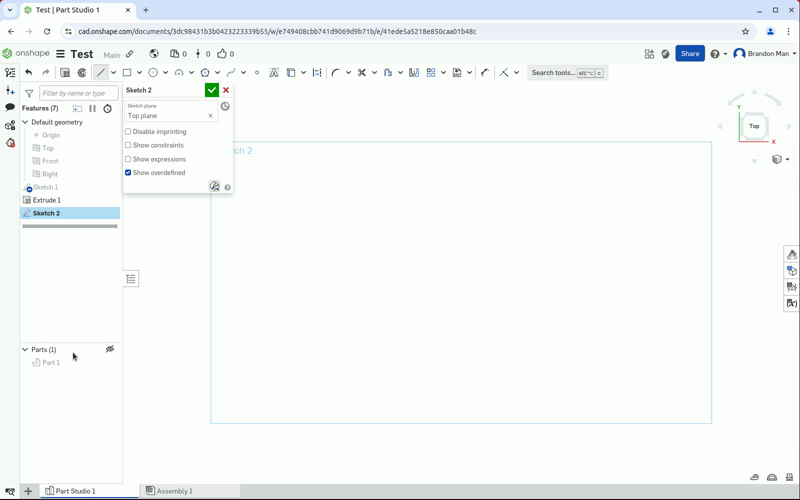
key_down(shift)
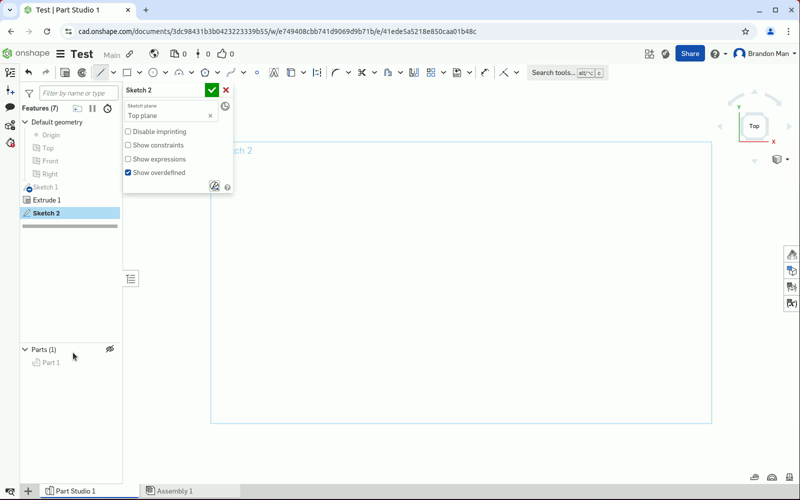
mouse_move(390, 318)
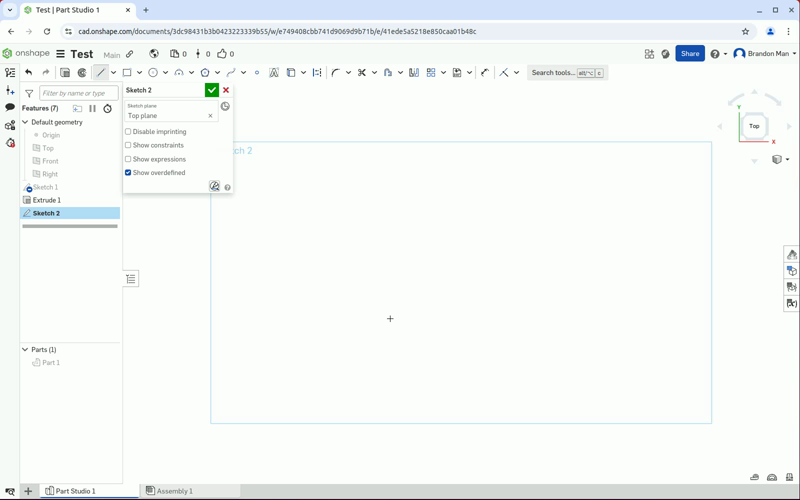
click(390, 318)
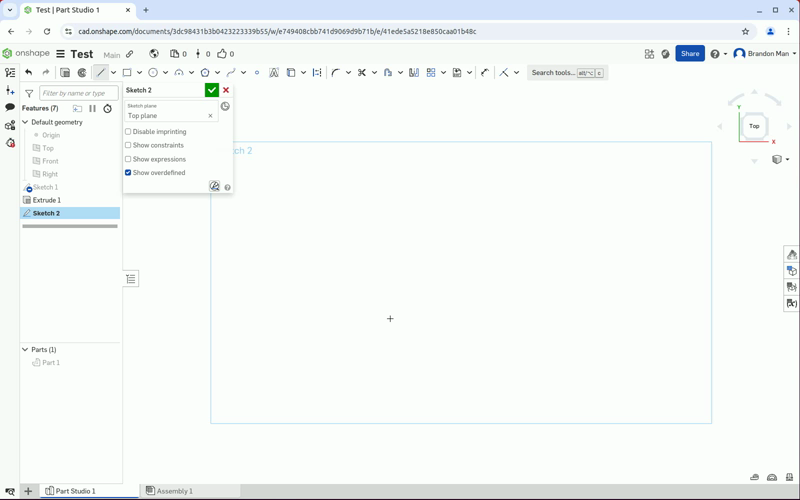
key_up(shift)
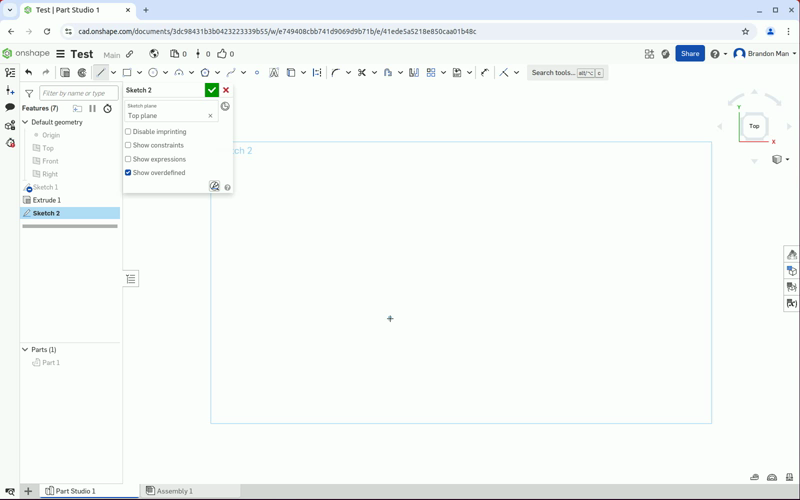
key_down(shift)
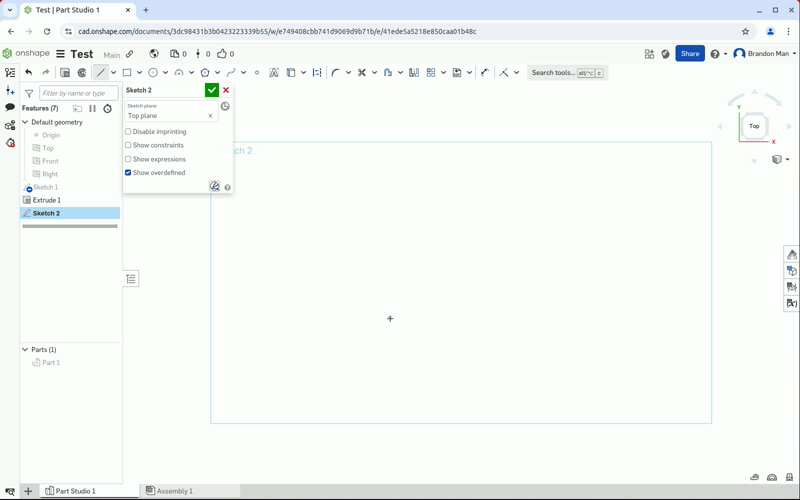
mouse_move(530, 318)
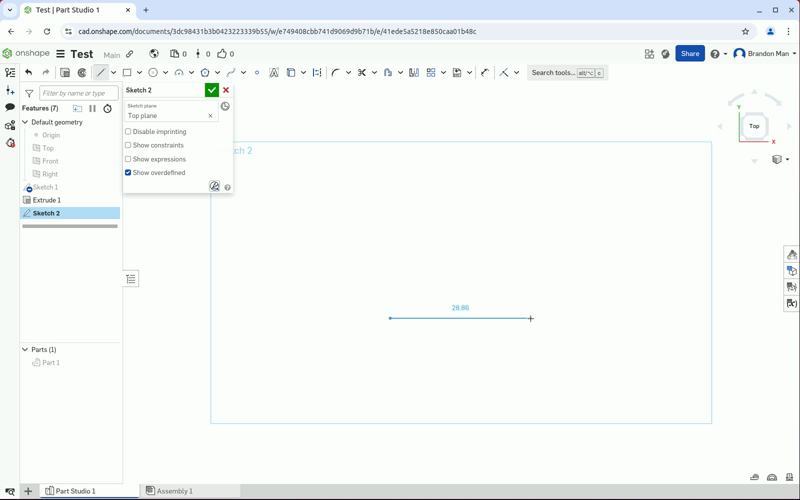
click(530, 318)
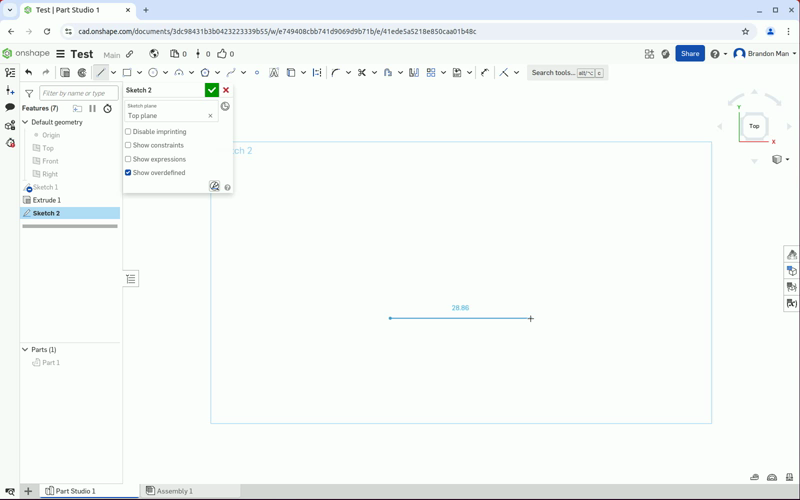
key_up(shift)
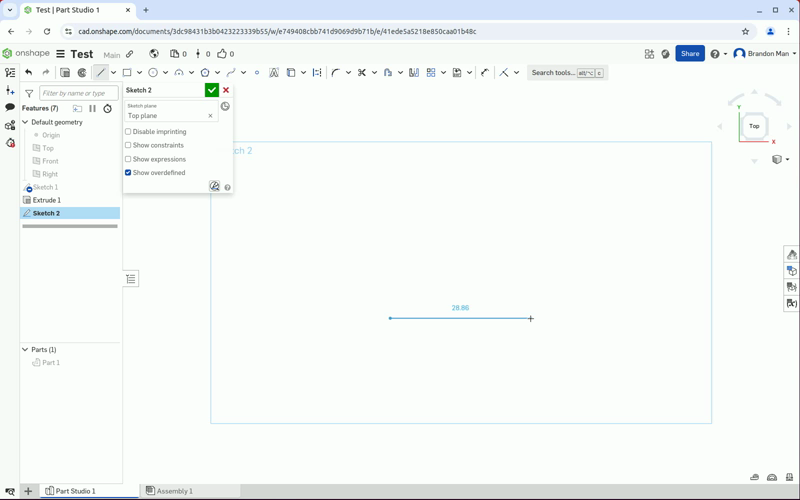
key_down(shift)
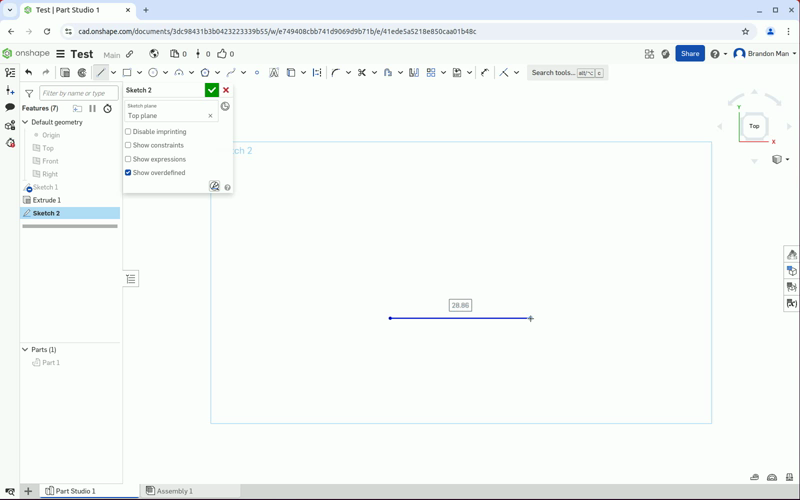
mouse_move(530, 247)
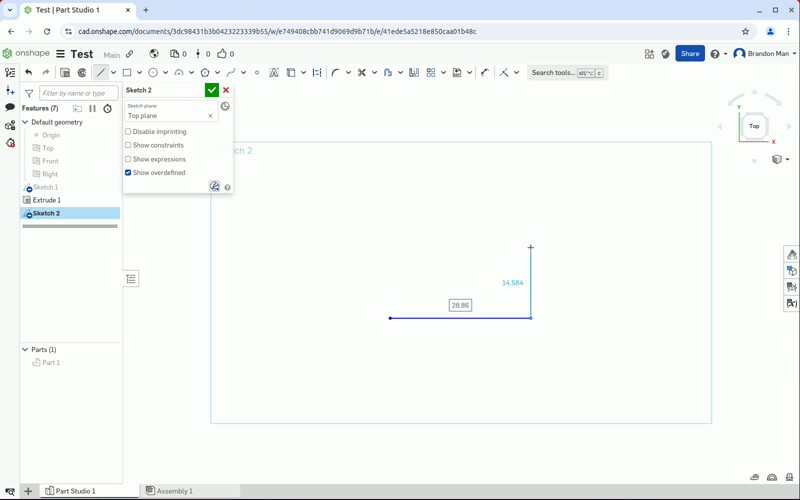
click(530, 247)
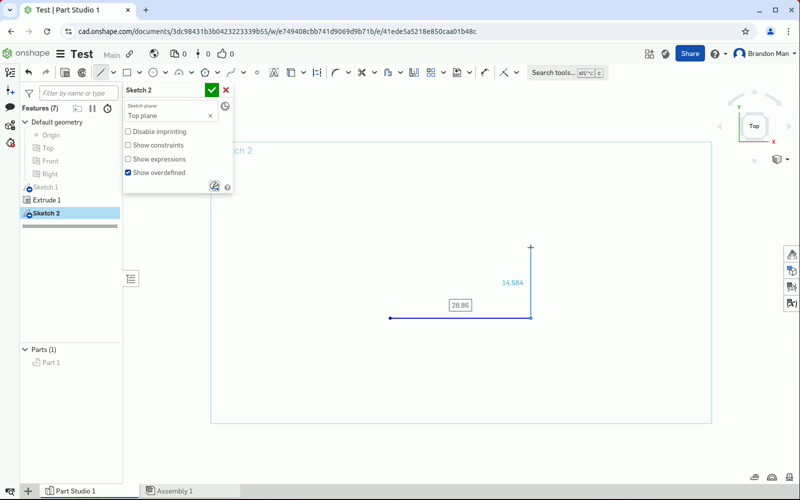
key_up(shift)
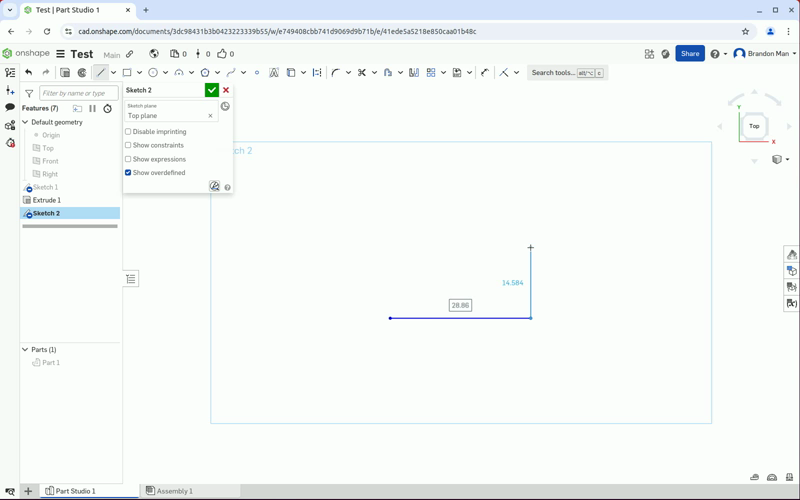
key_down(shift)
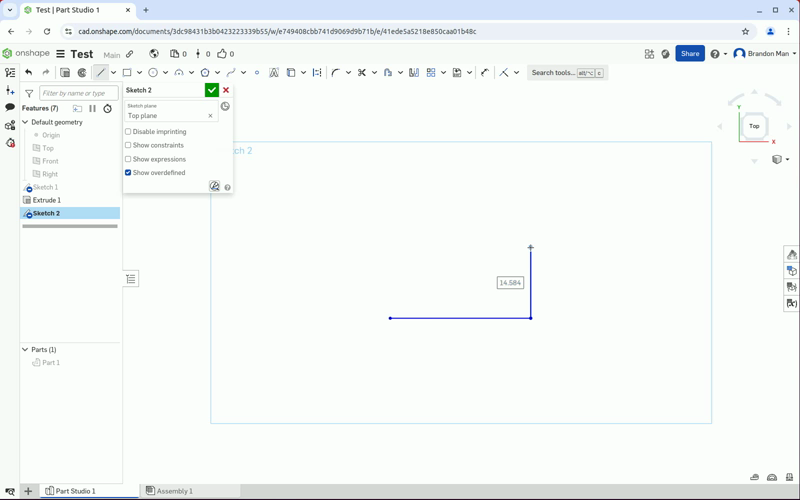
mouse_move(390, 247)
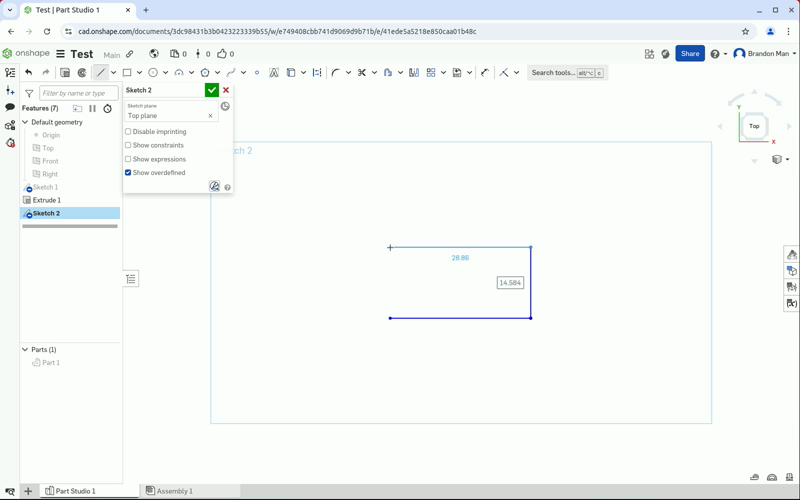
click(390, 247)
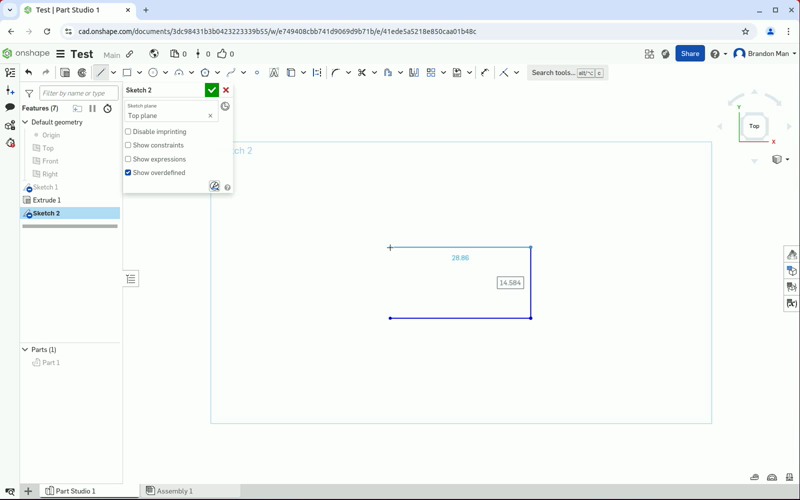
key_up(shift)
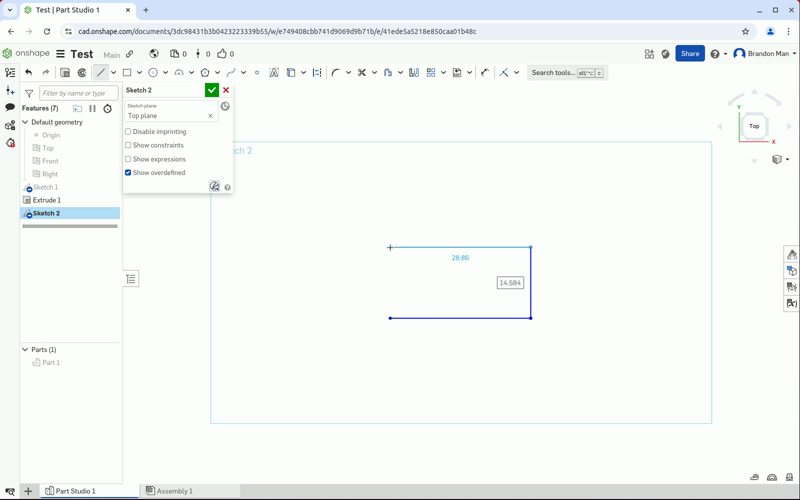
key_down(shift)
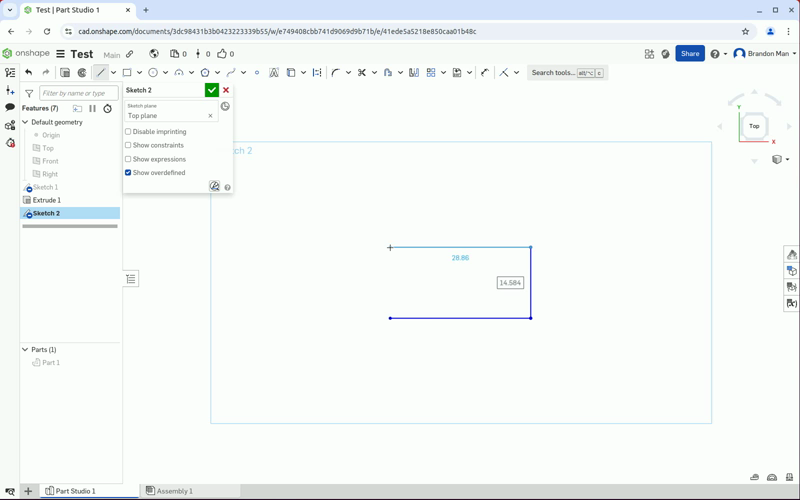
mouse_move(390, 318)
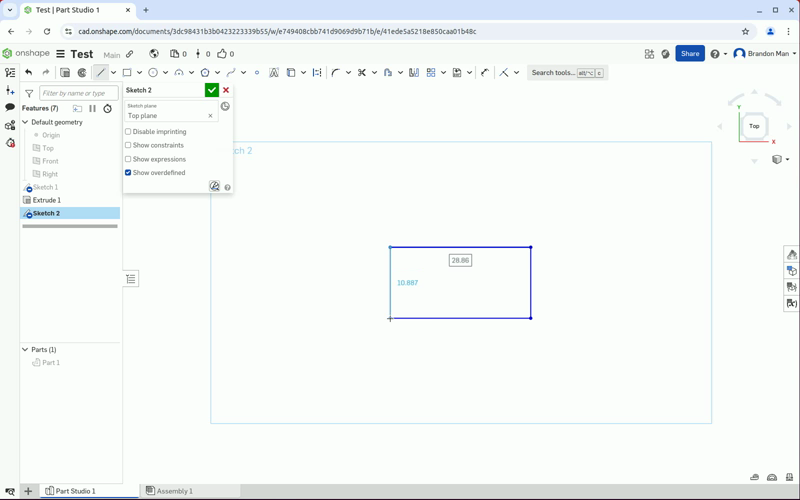
key_up(shift)
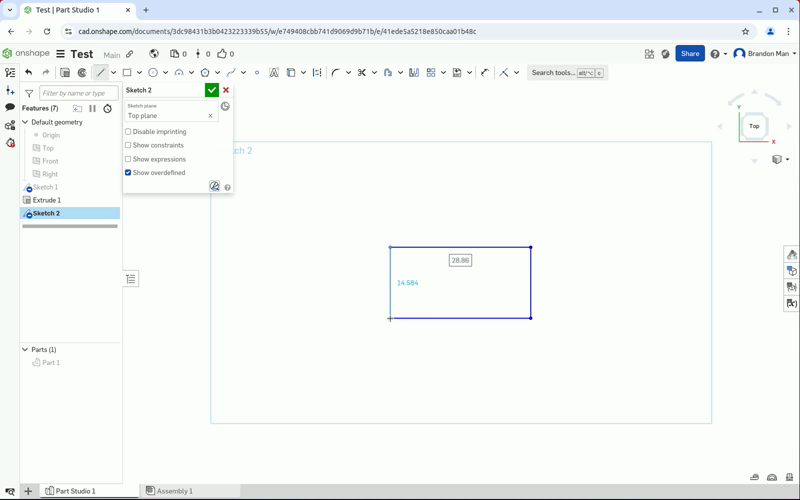
click(390, 318)
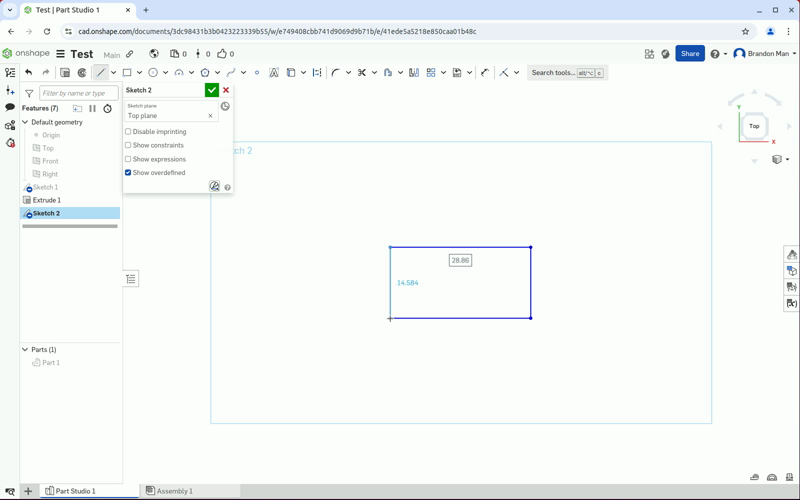
key(esc)
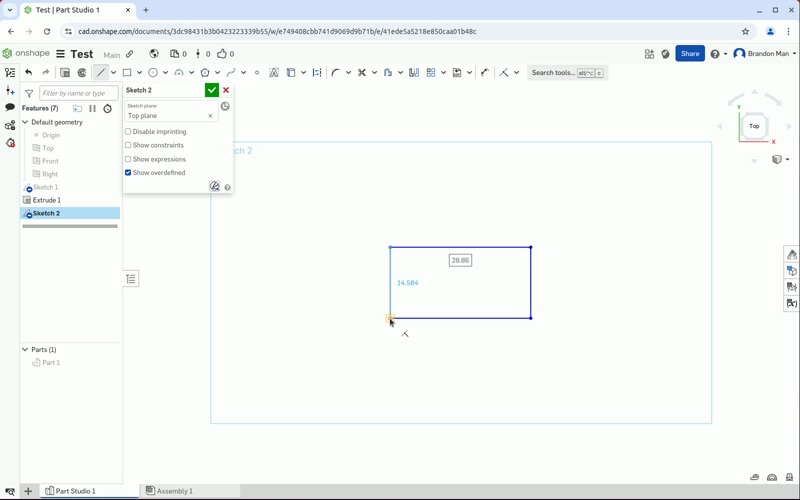
mouse_move(406, 273)
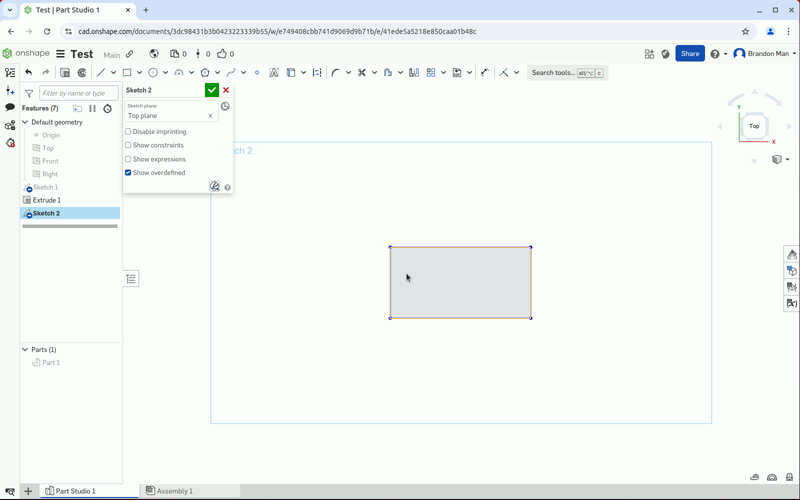
click(406, 273)
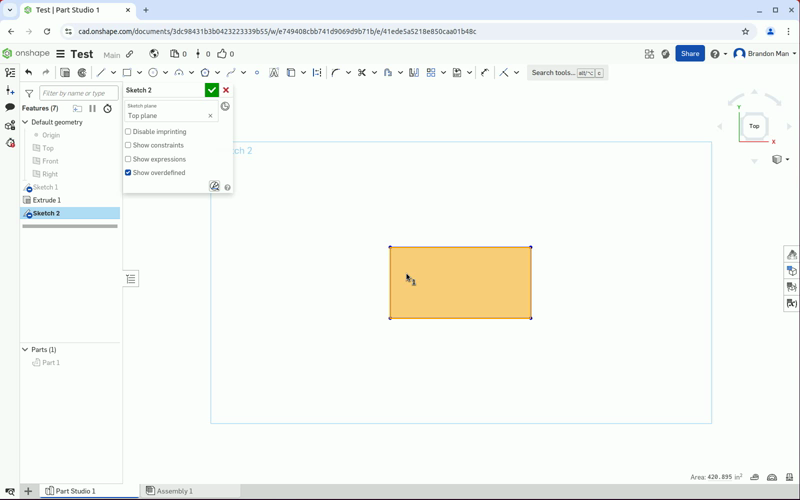
mouse_move(73, 352)
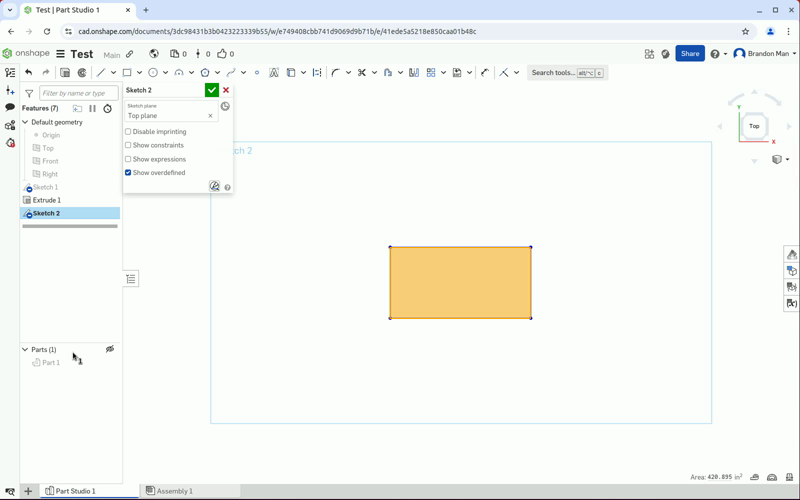
key(shift+y)
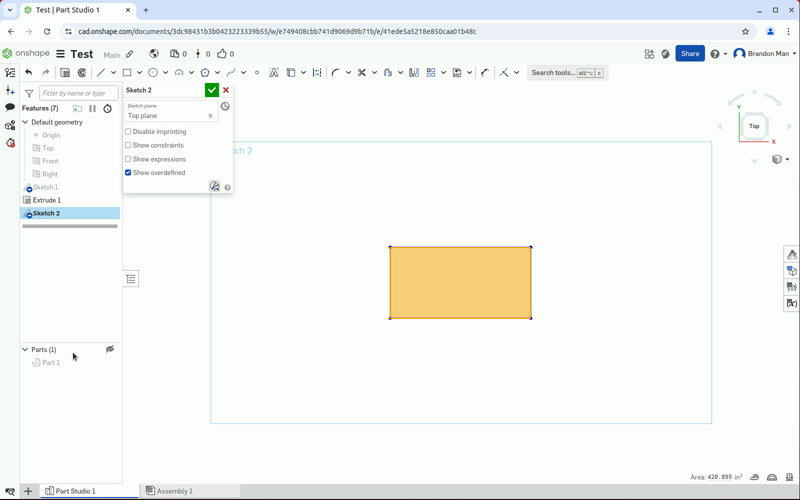
key(shift+e)
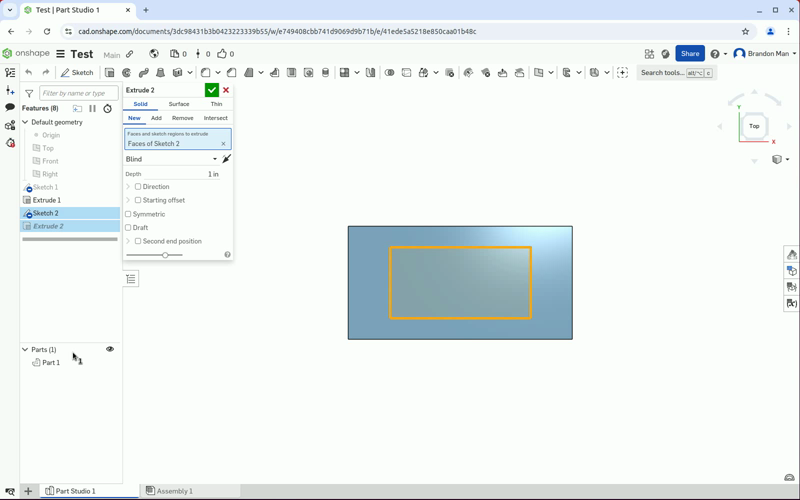
mouse_move(143, 106)
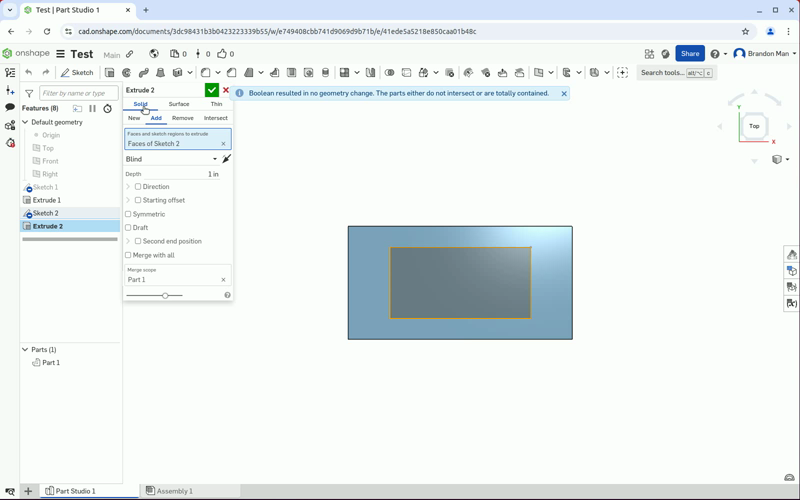
click(143, 106)
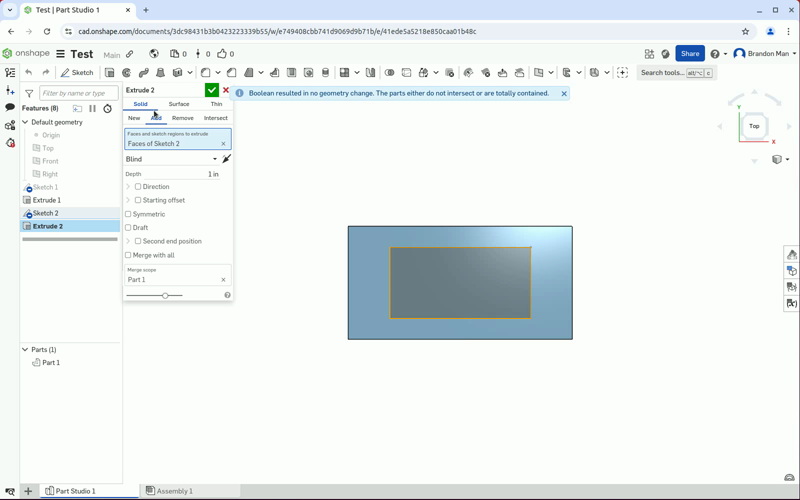
mouse_move(186, 120)
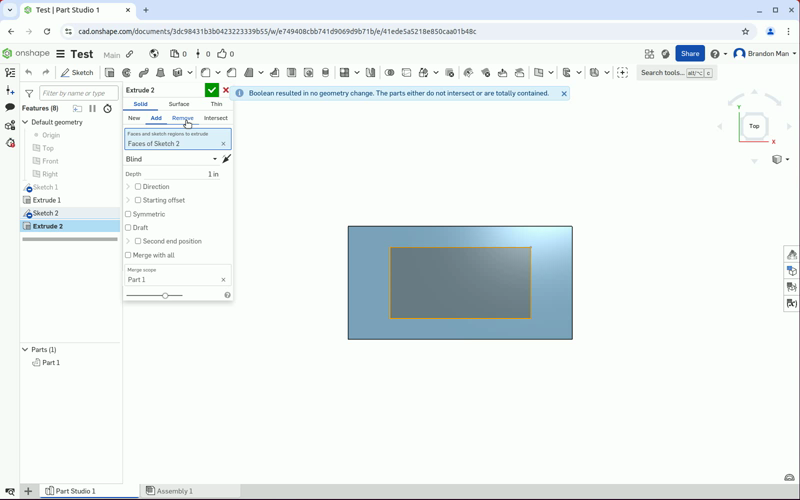
click(186, 120)
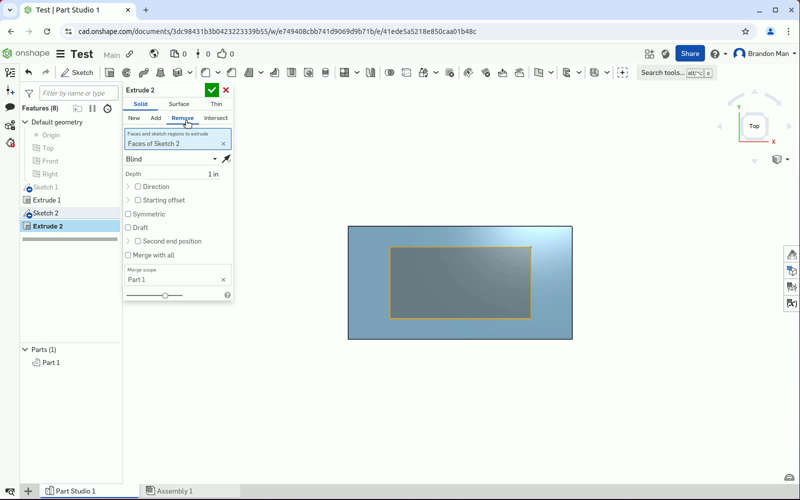
key(tab, 4)
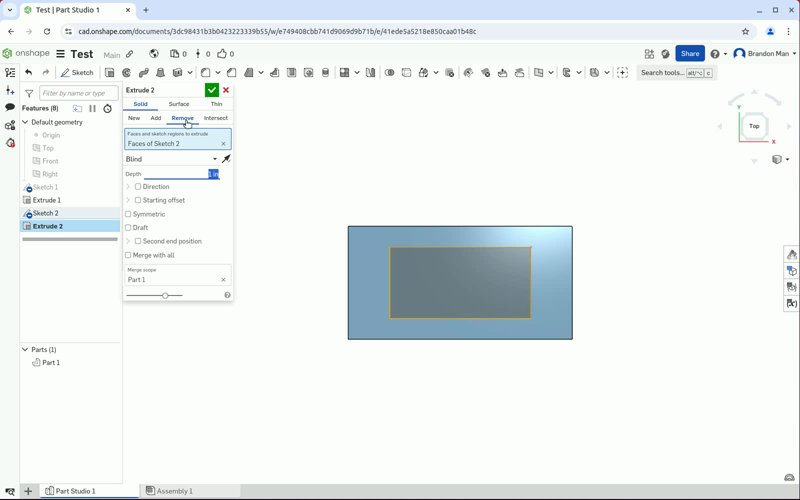
text(4.332)
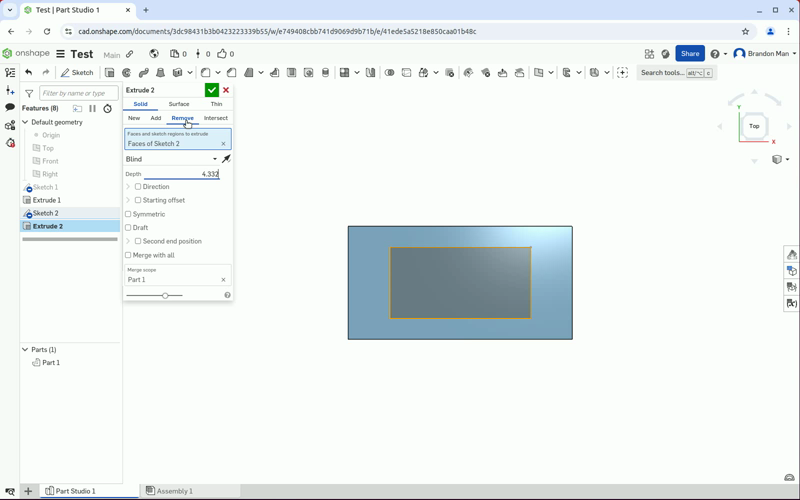
key(tab, 3)
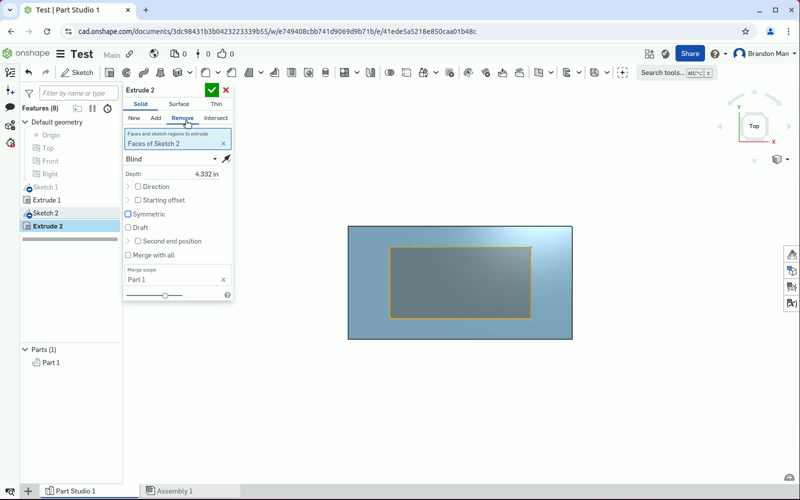
key(space)
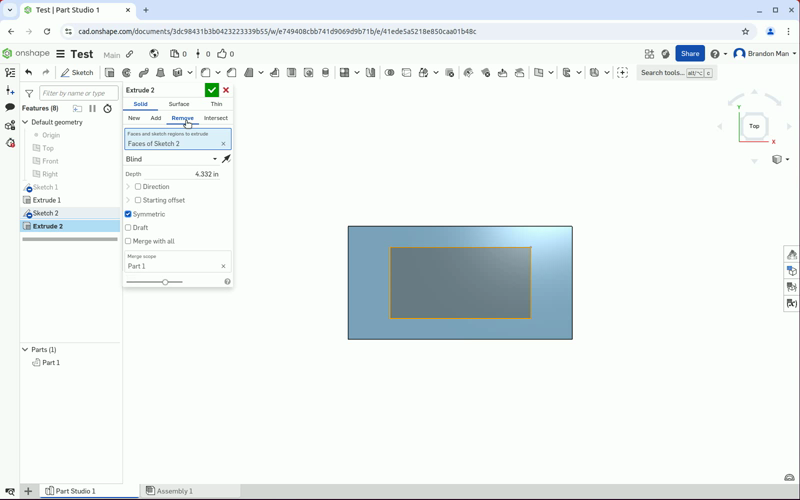
key(tab, 2)
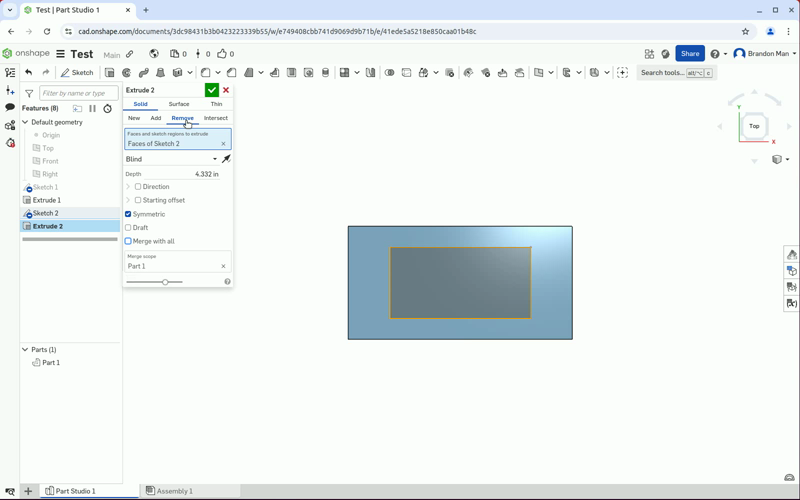
key(space)
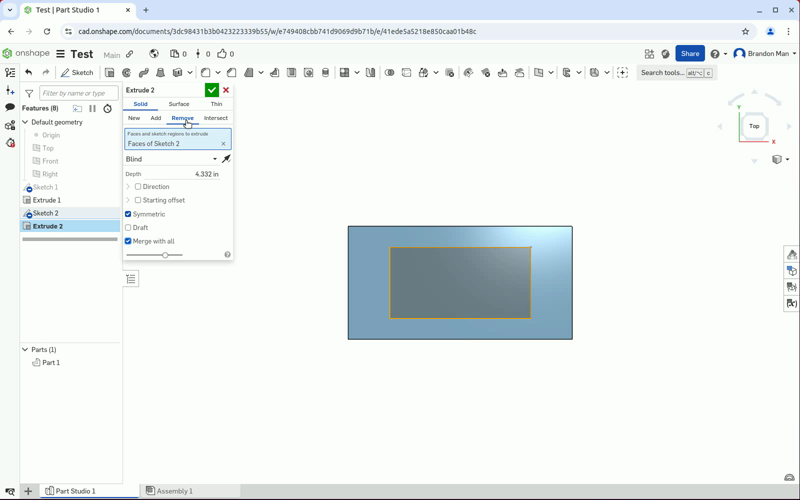
key(enter)
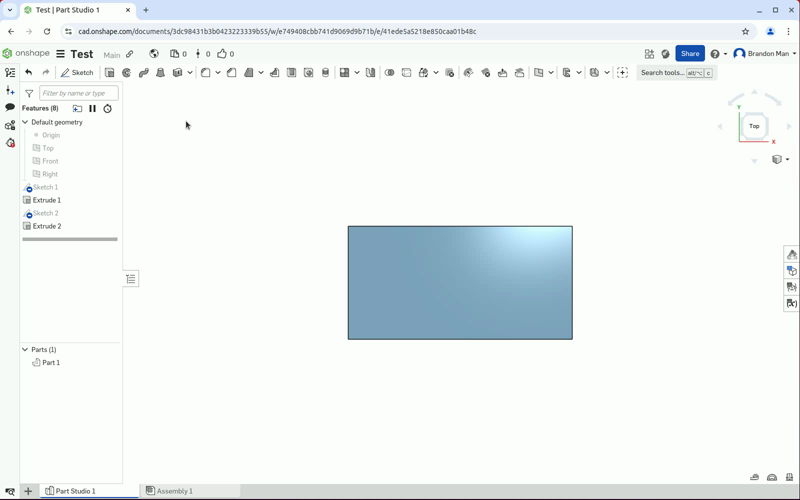
key(shift+h)
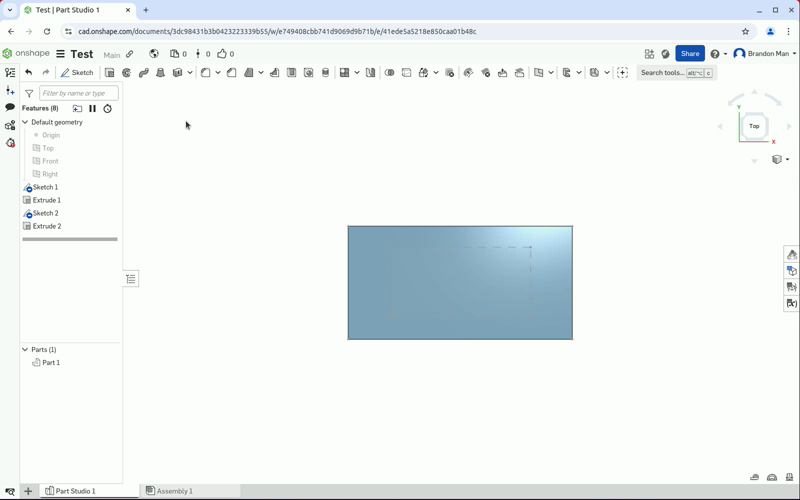
key(shift+h)
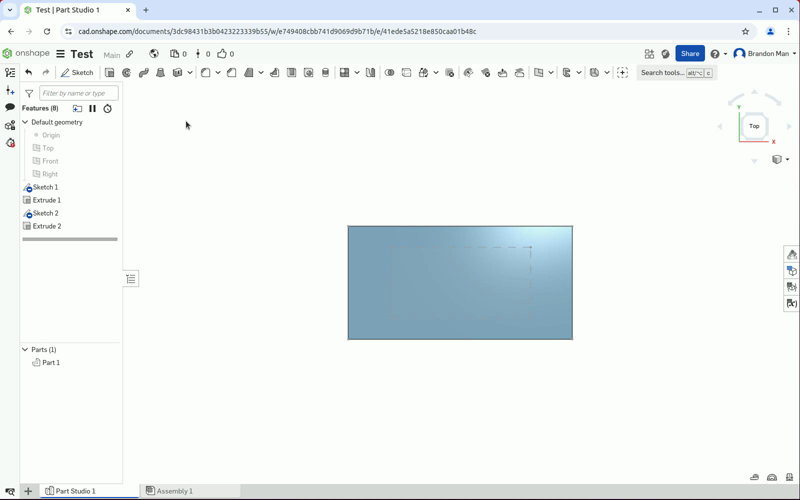
key(shift+7)
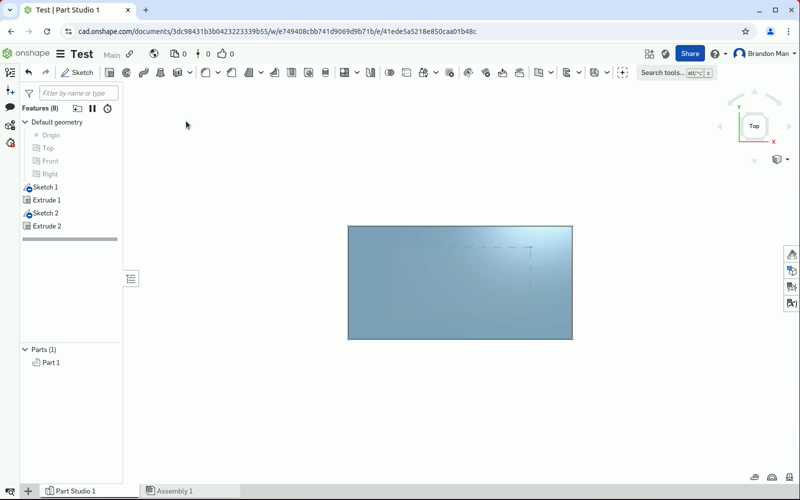
key(up, 3)
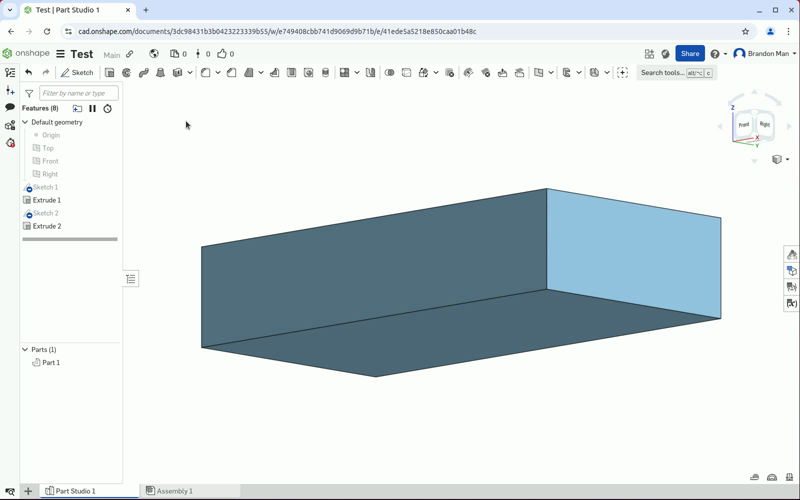
key(left, 3)
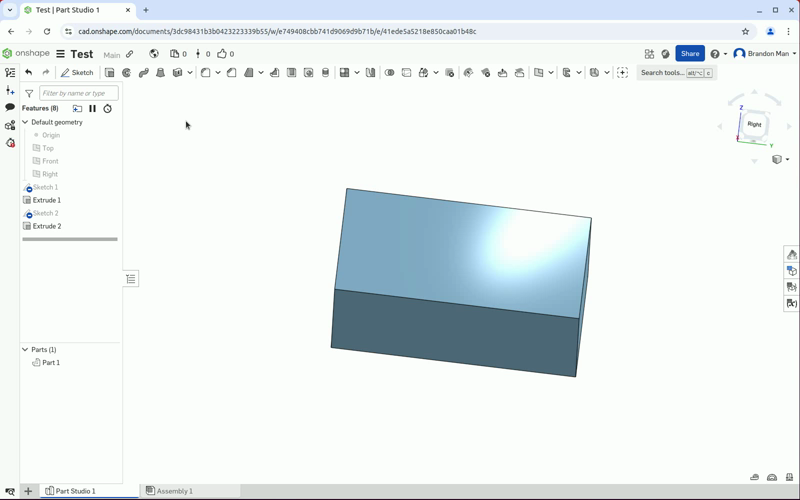
key(right, 3)
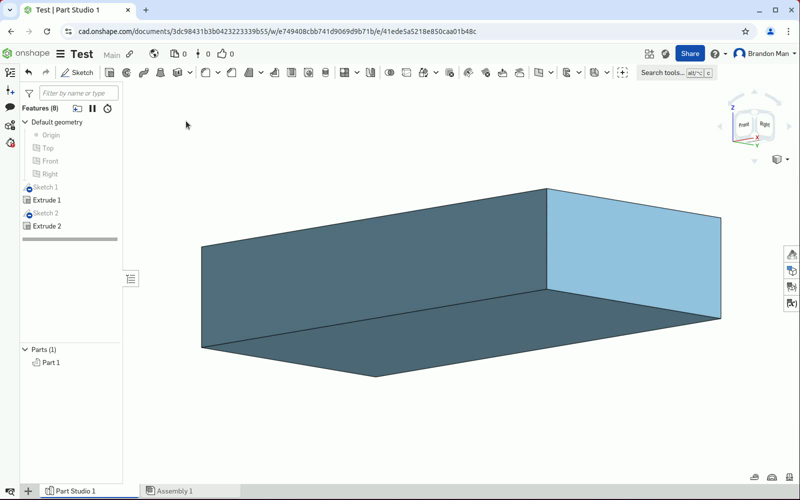
key(down, 3)
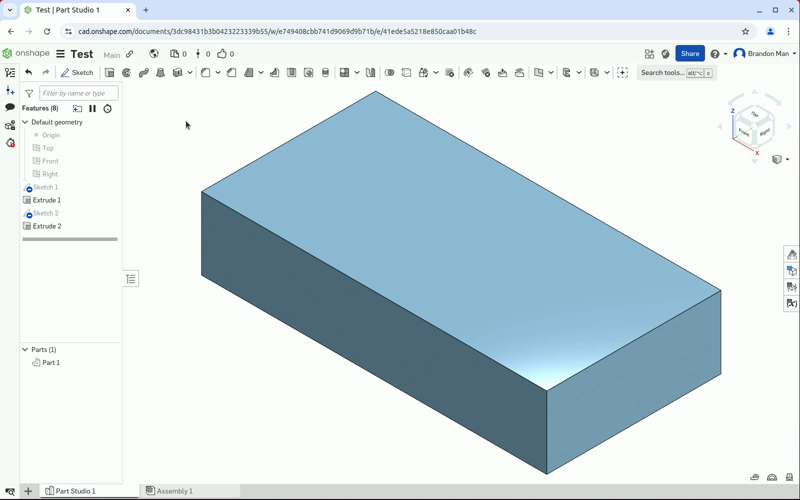
mouse_move(73, 189)
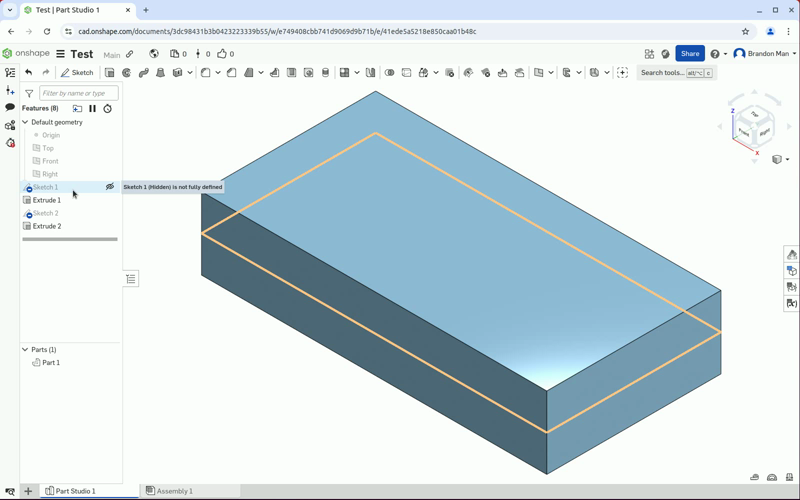
click(73, 189)